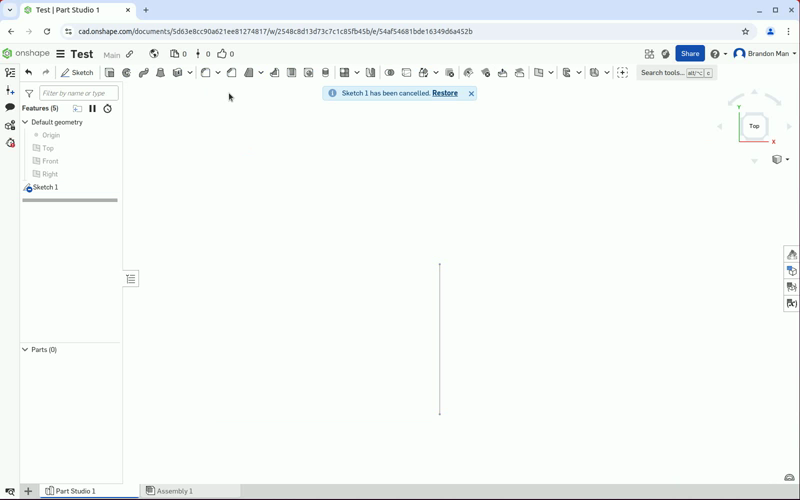
key(shift+h)
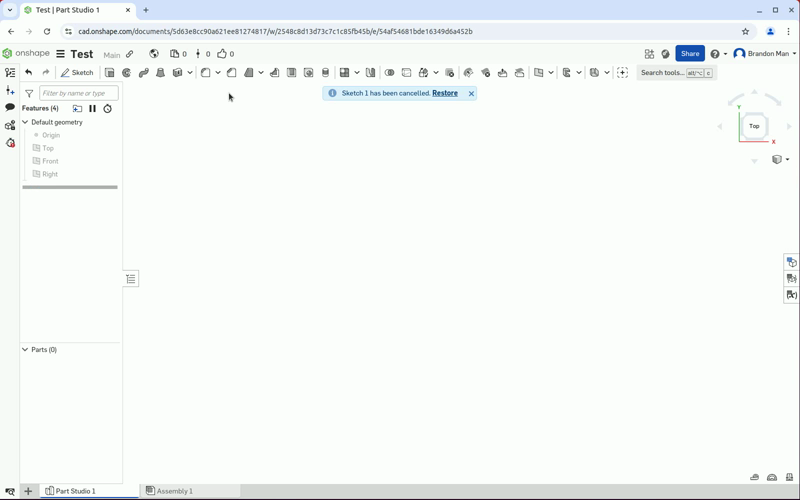
mouse_move(73, 352)
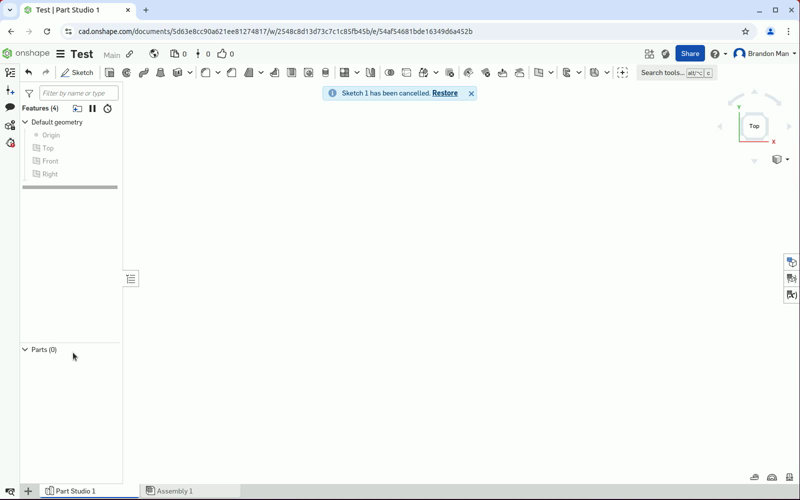
key(y)
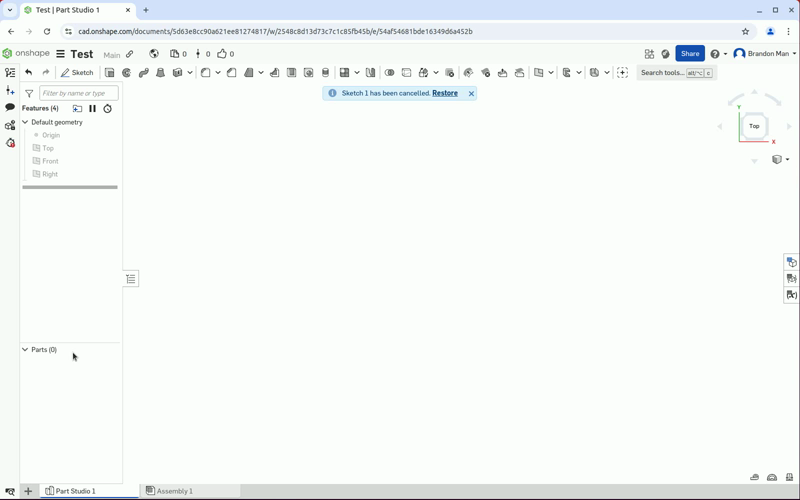
key(shift+p)
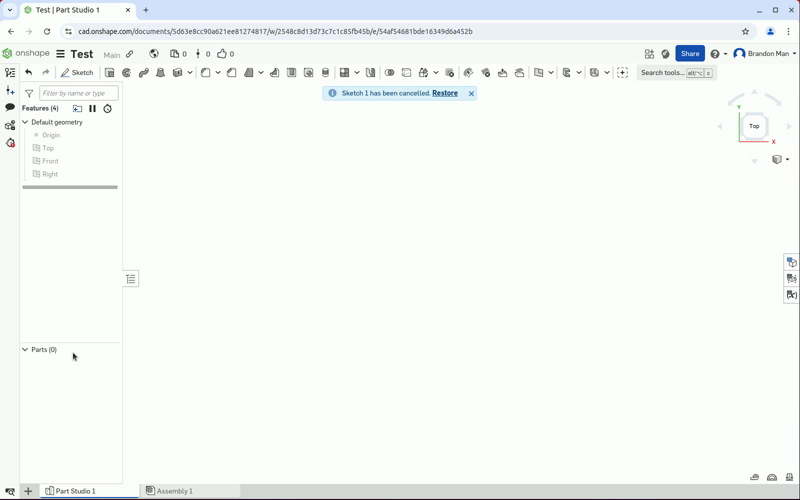
key(space)
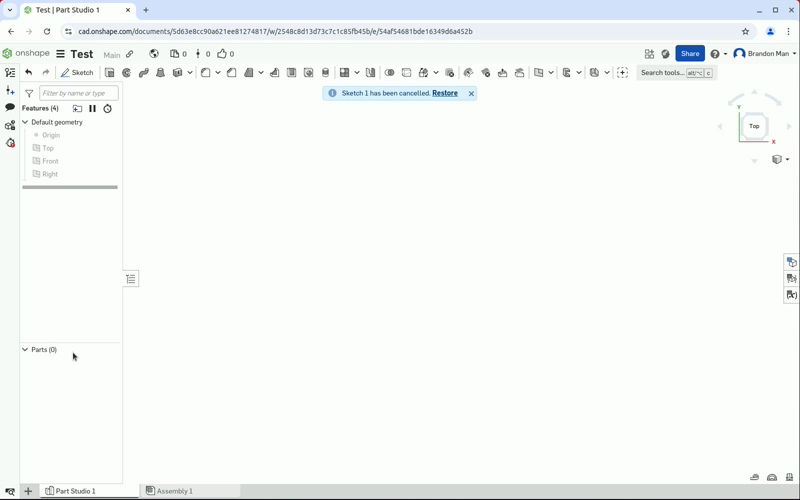
key_down(shift)
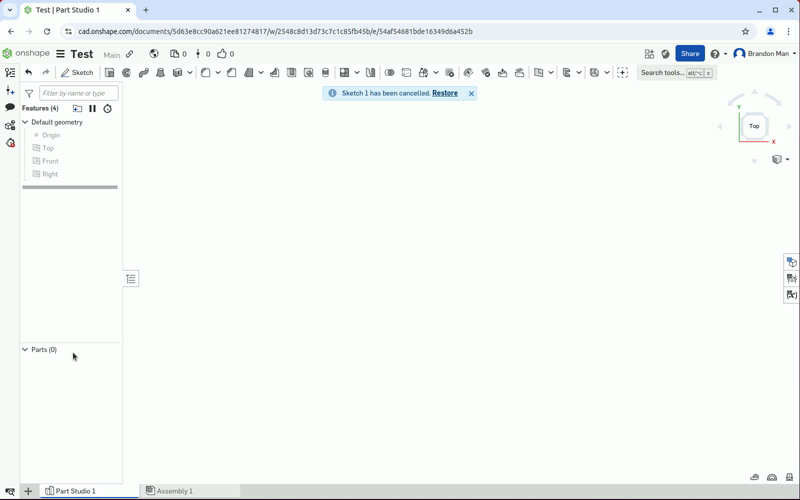
key(up)
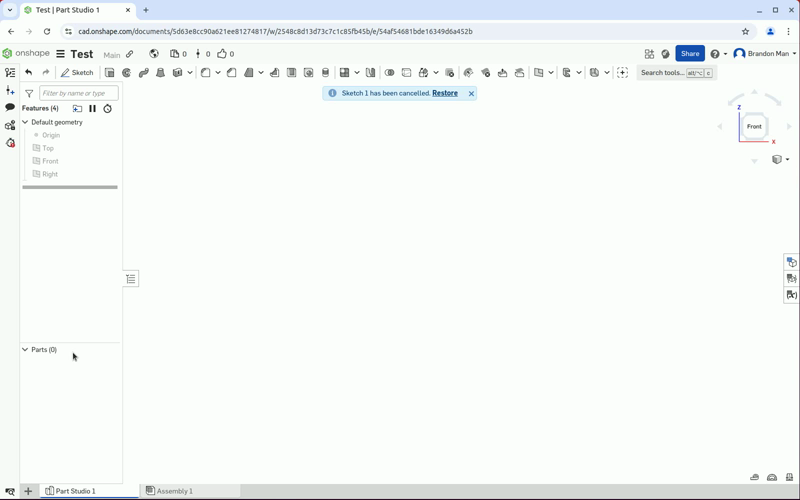
key_up(shift)
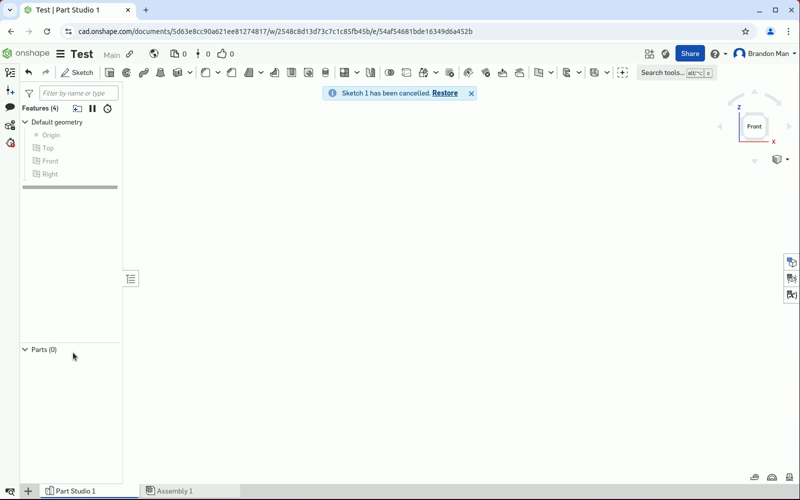
mouse_move(73, 352)
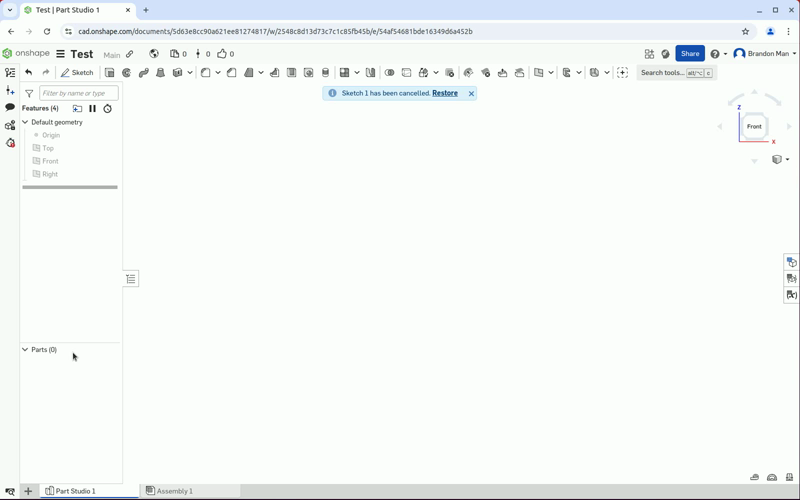
key(shift+y)
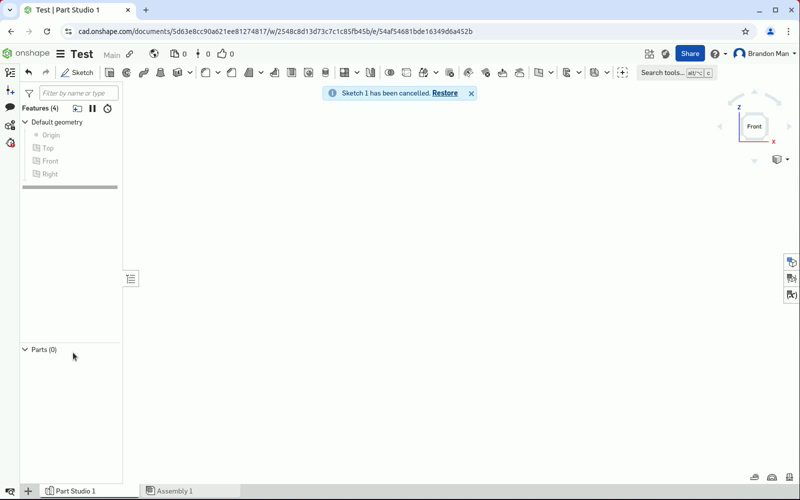
key(shift+s)
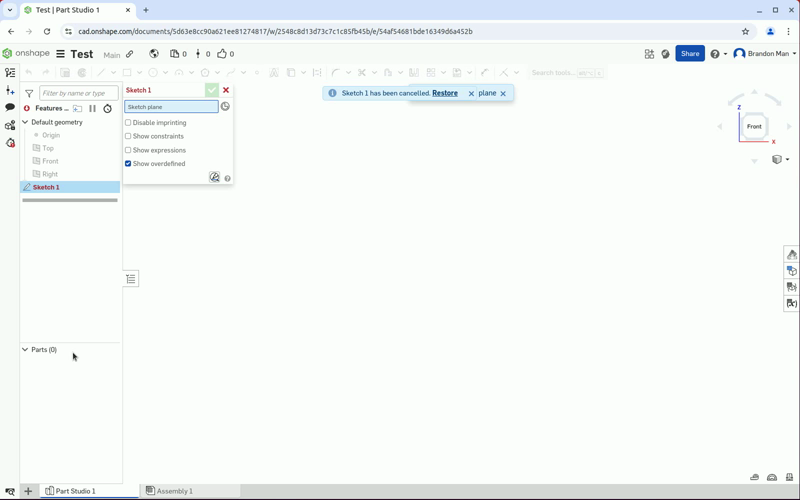
mouse_move(73, 163)
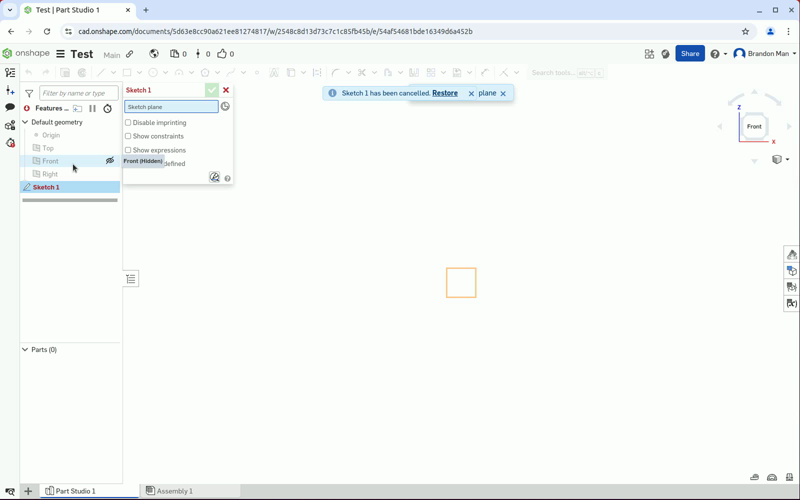
click(73, 163)
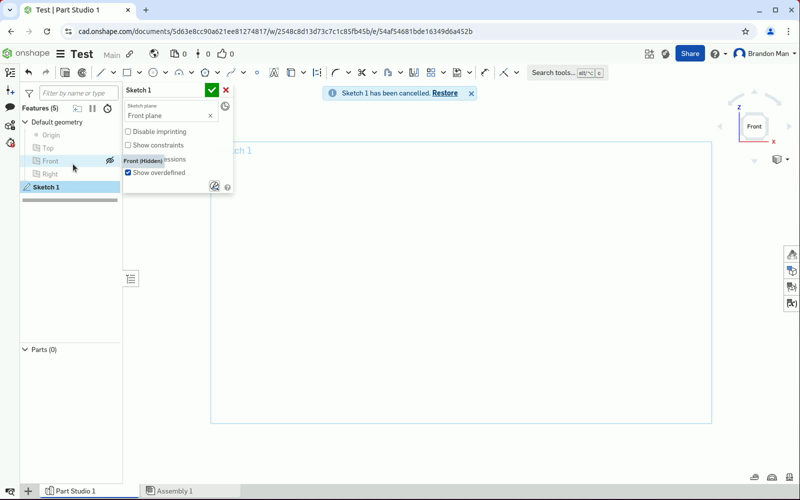
mouse_move(73, 352)
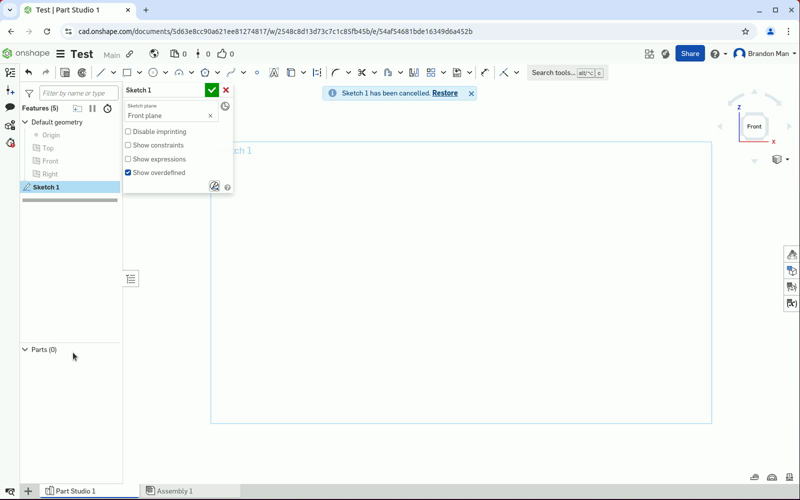
key(y)
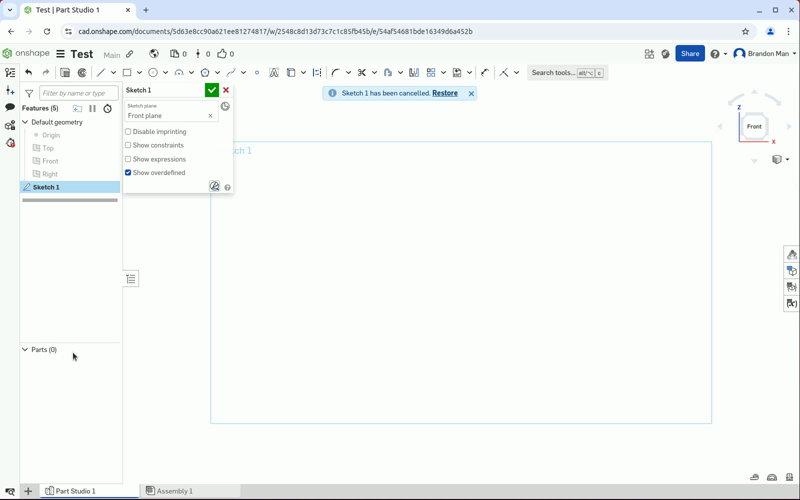
key(l)
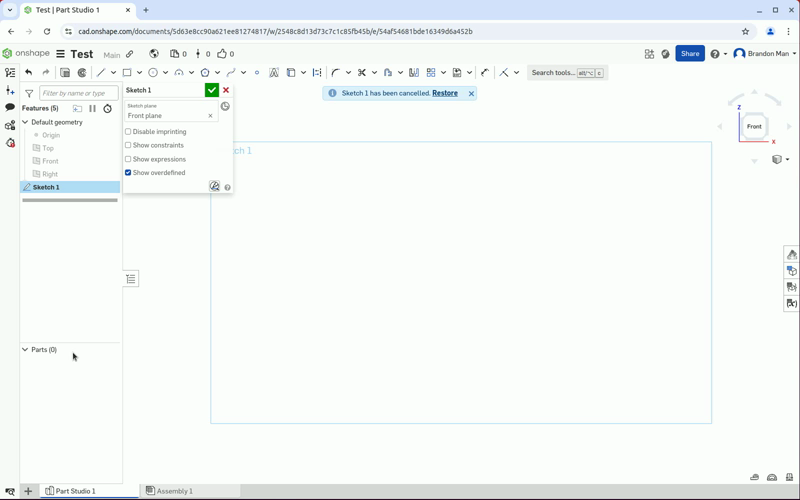
key_down(shift)
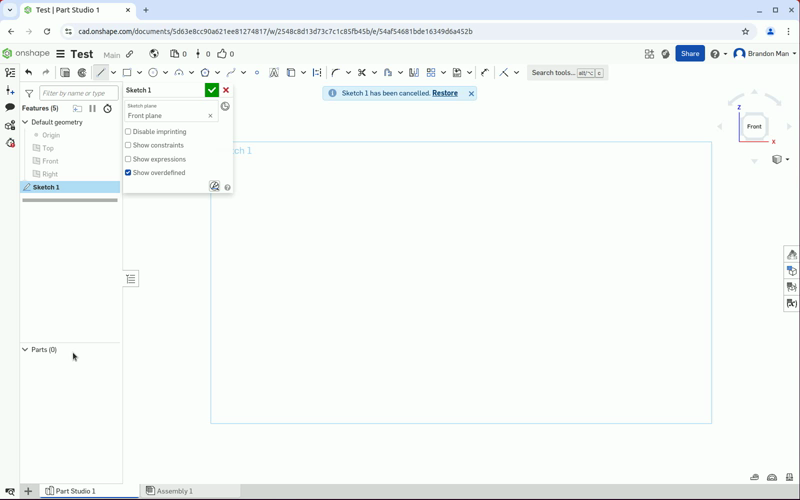
mouse_move(438, 305)
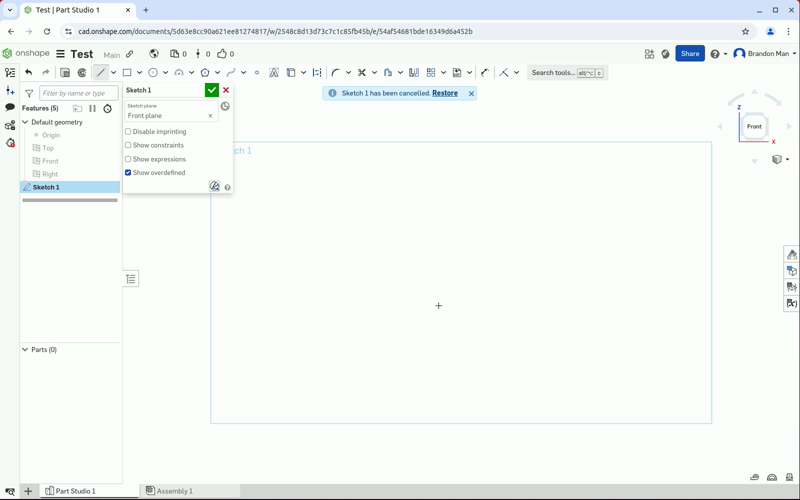
click(438, 305)
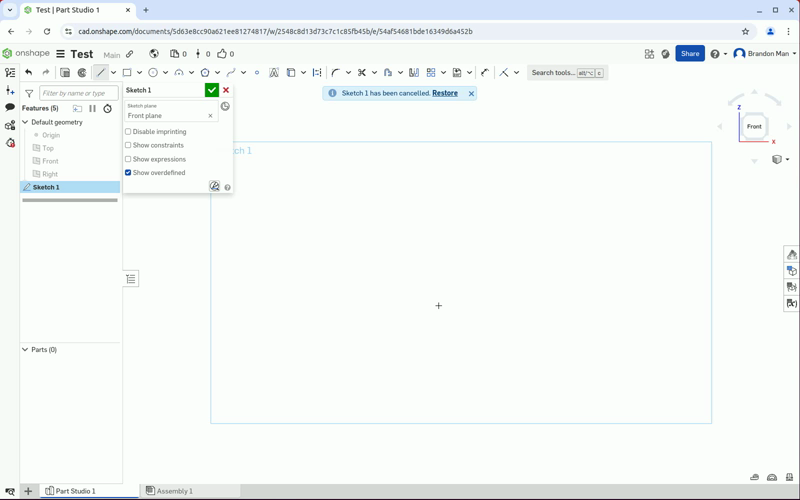
key_up(shift)
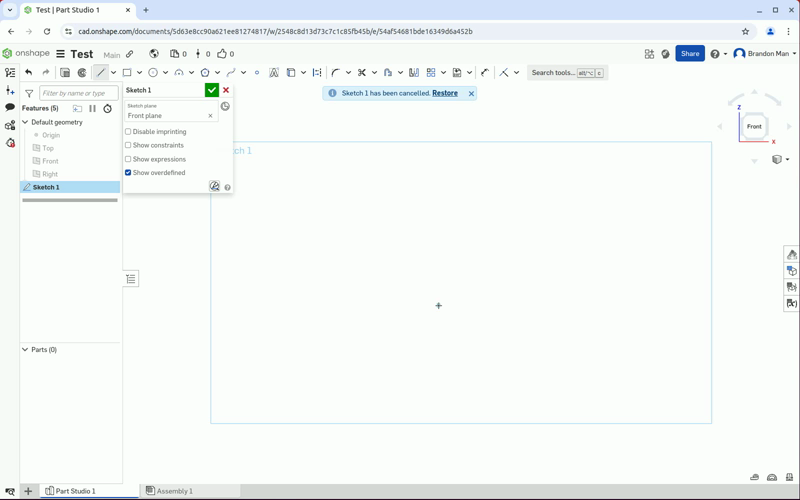
key_down(shift)
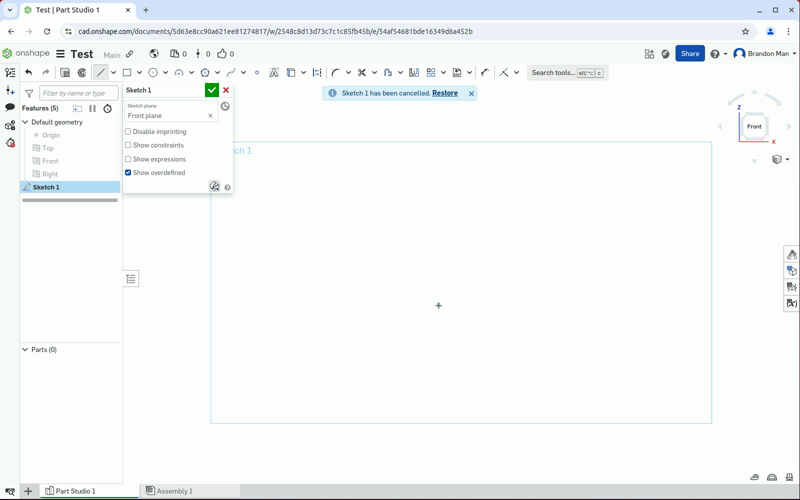
mouse_move(468, 305)
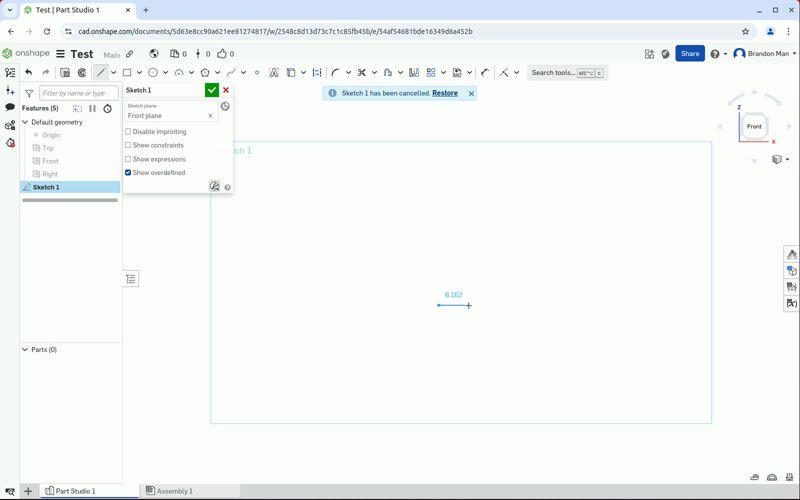
mouse_move(483, 305)
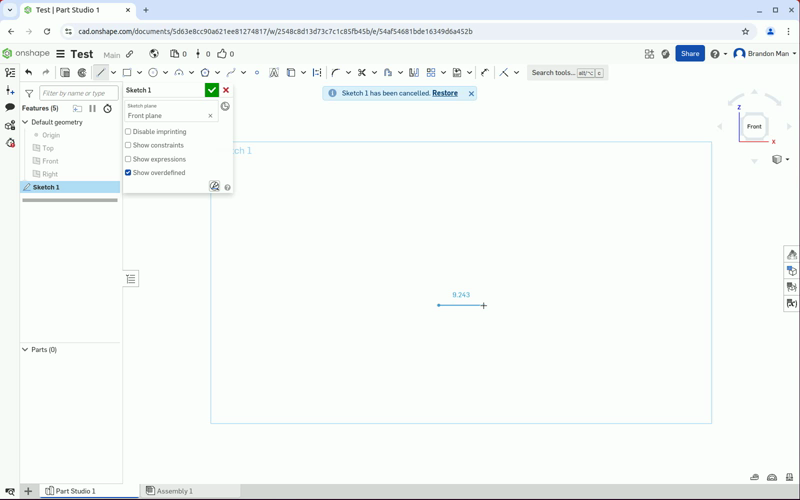
click(483, 305)
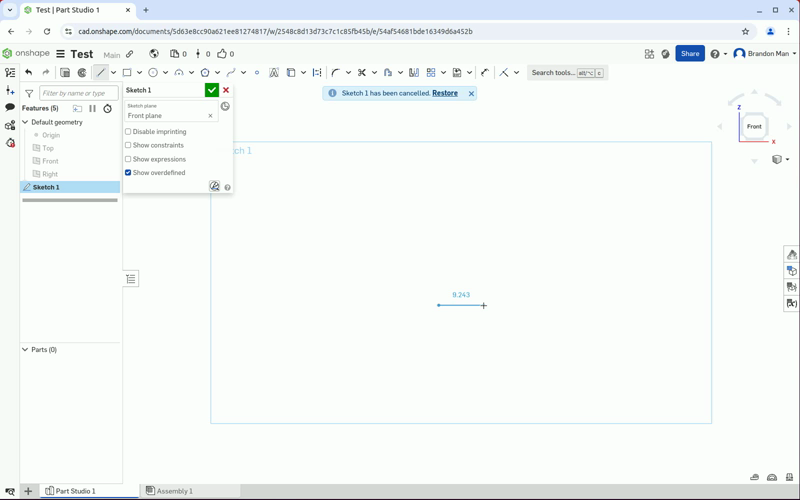
key_up(shift)
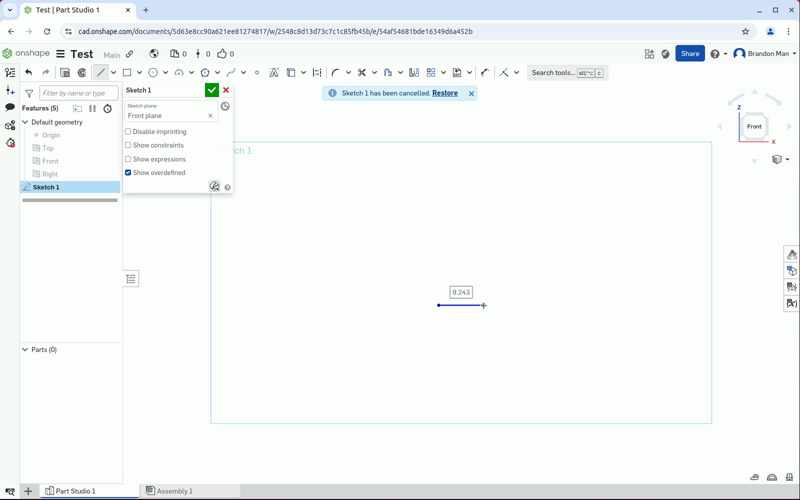
key_down(shift)
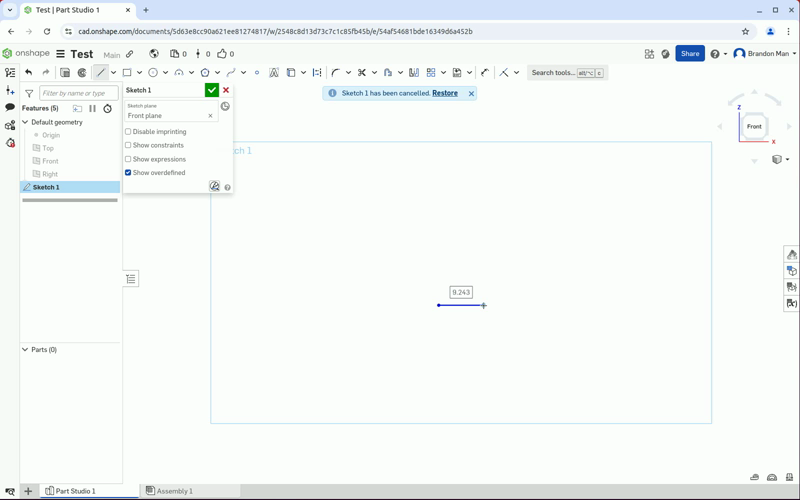
mouse_move(513, 305)
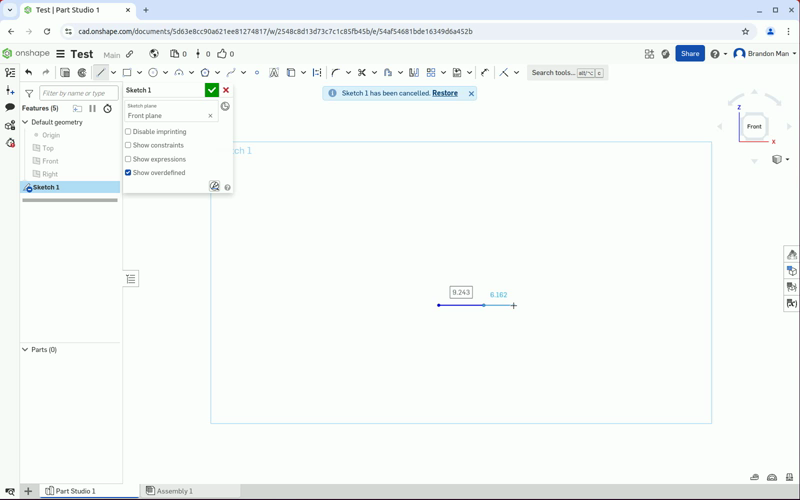
mouse_move(483, 259)
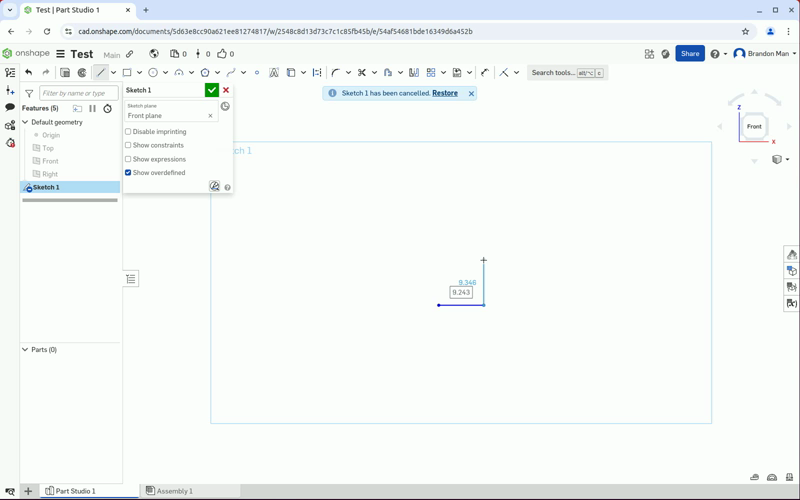
click(483, 259)
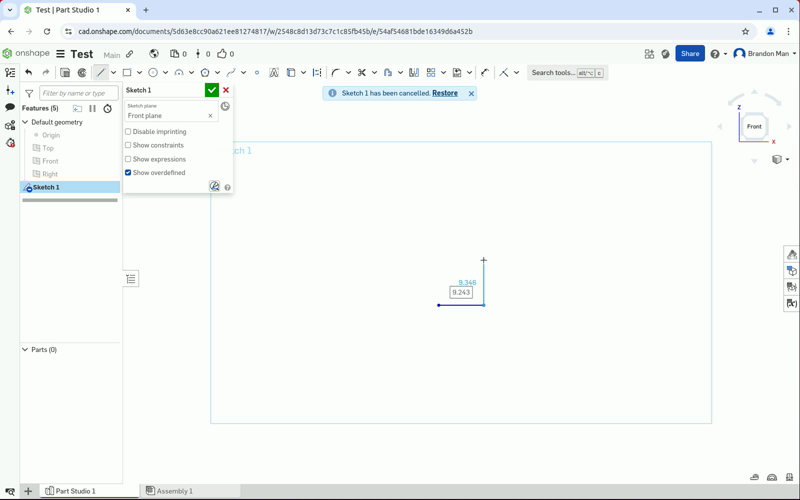
key_up(shift)
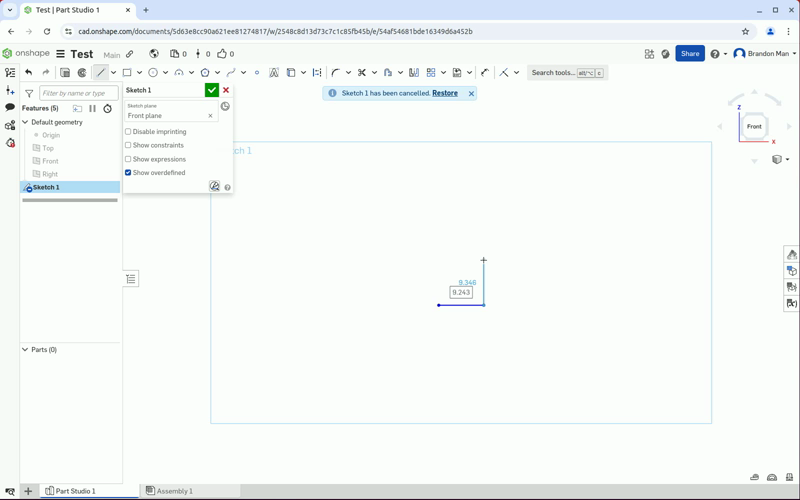
key_down(shift)
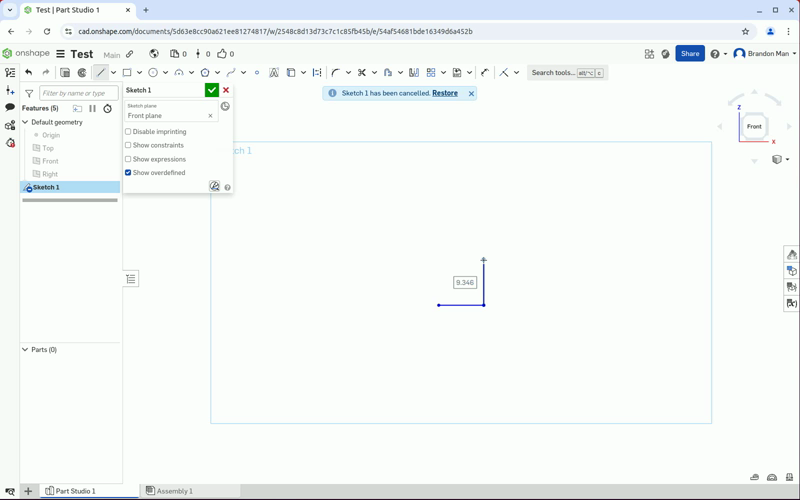
mouse_move(513, 259)
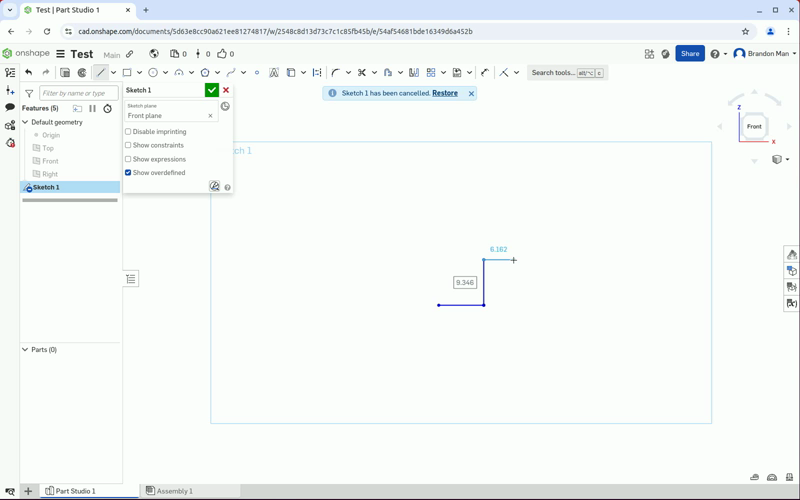
mouse_move(438, 259)
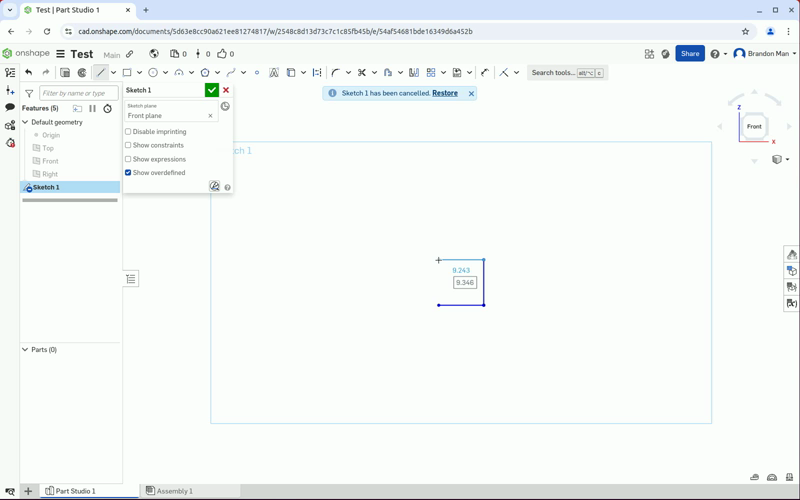
click(438, 259)
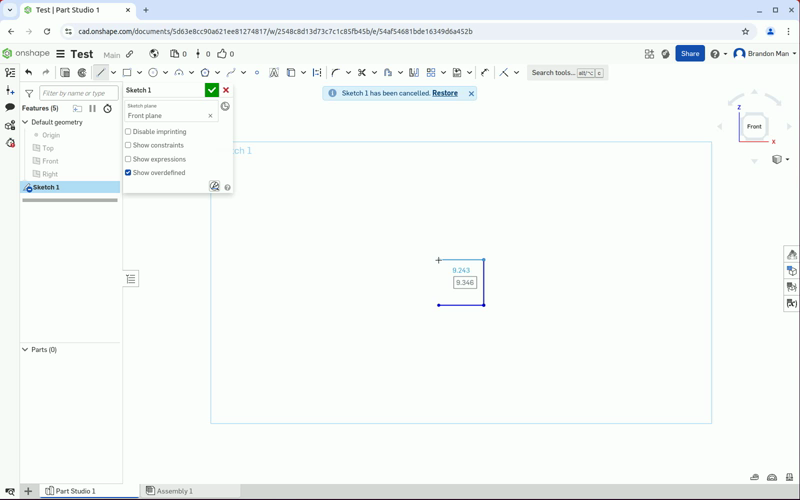
key_up(shift)
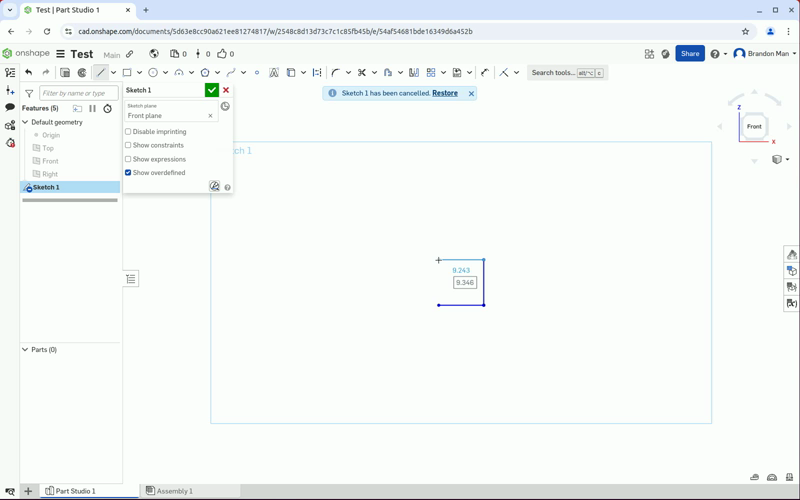
mouse_move(468, 259)
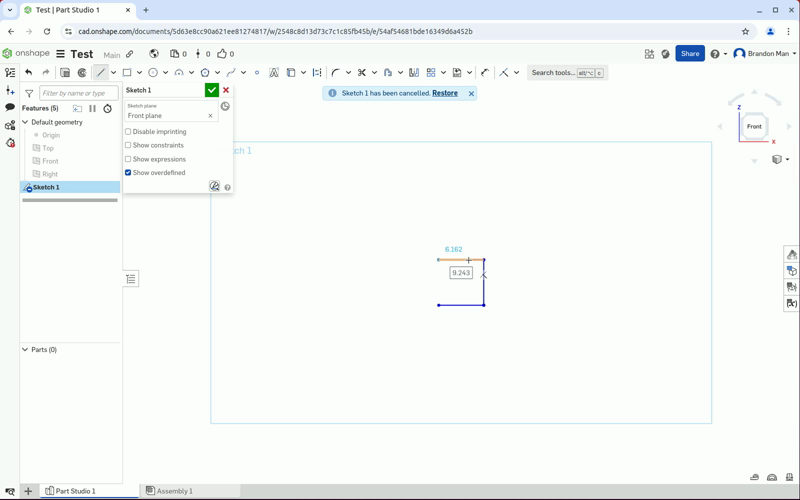
key_down(shift)
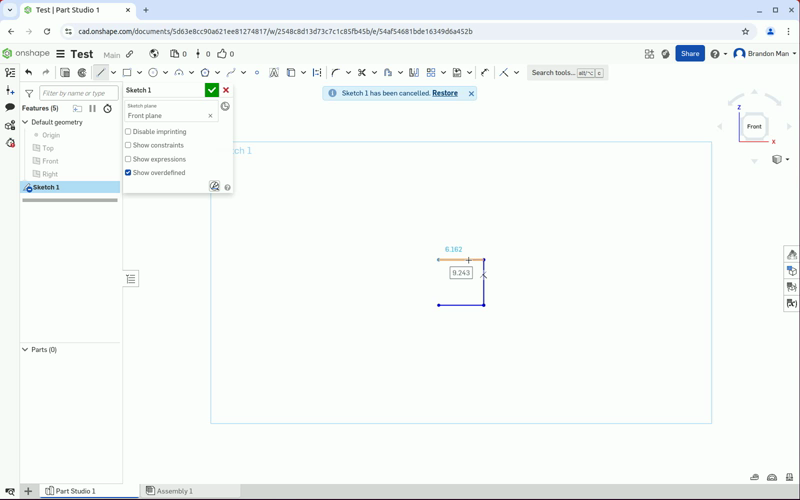
mouse_move(438, 305)
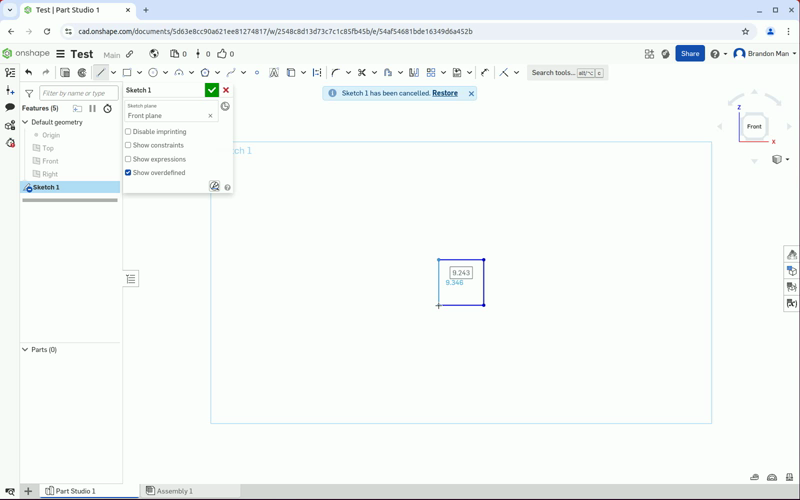
key_up(shift)
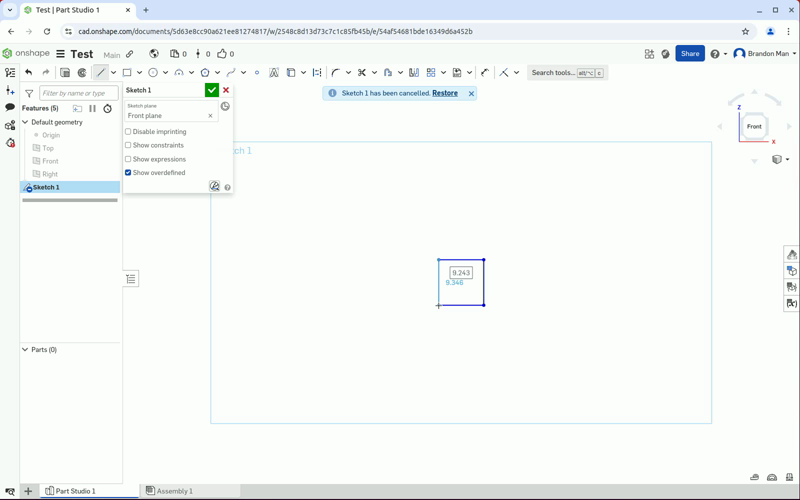
click(438, 305)
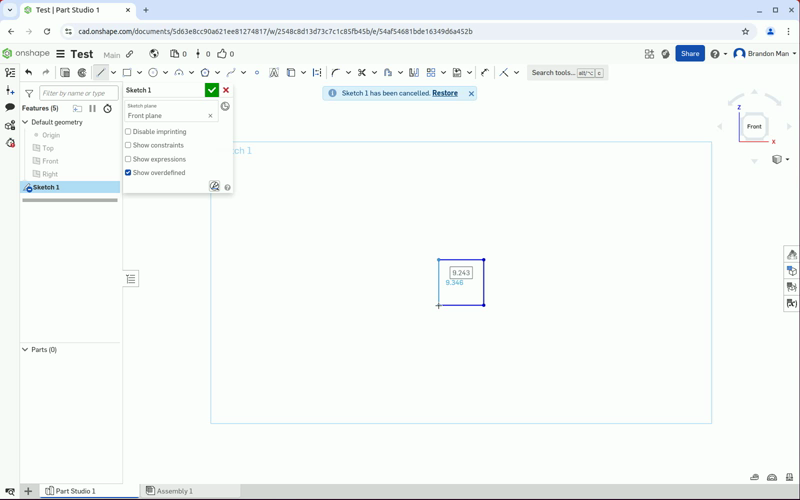
key(esc)
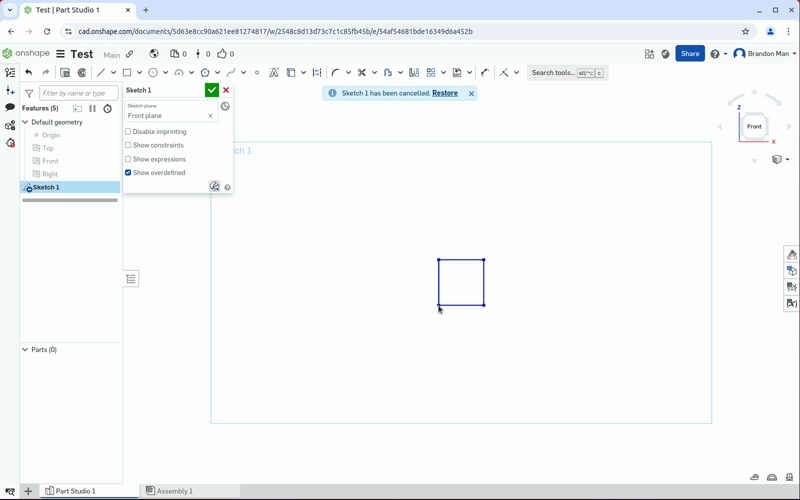
mouse_move(466, 299)
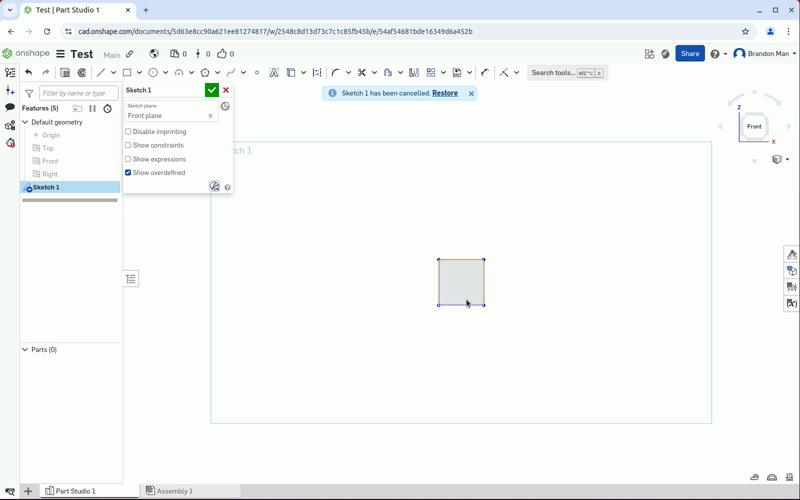
click(466, 299)
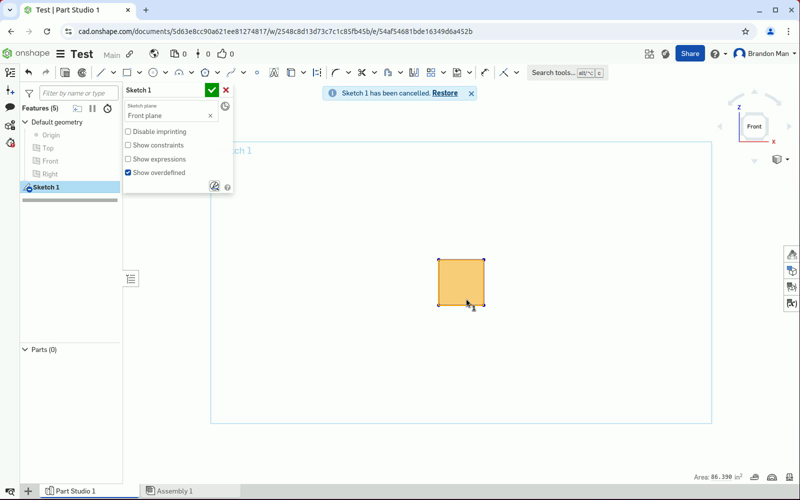
mouse_move(73, 352)
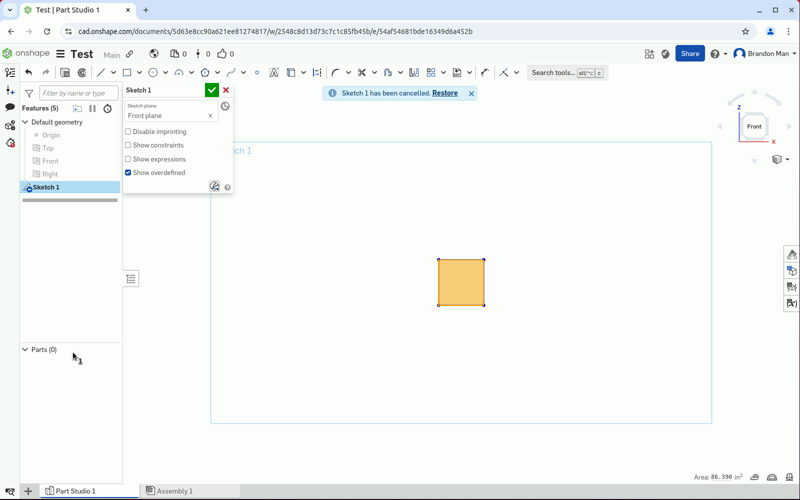
key(shift+y)
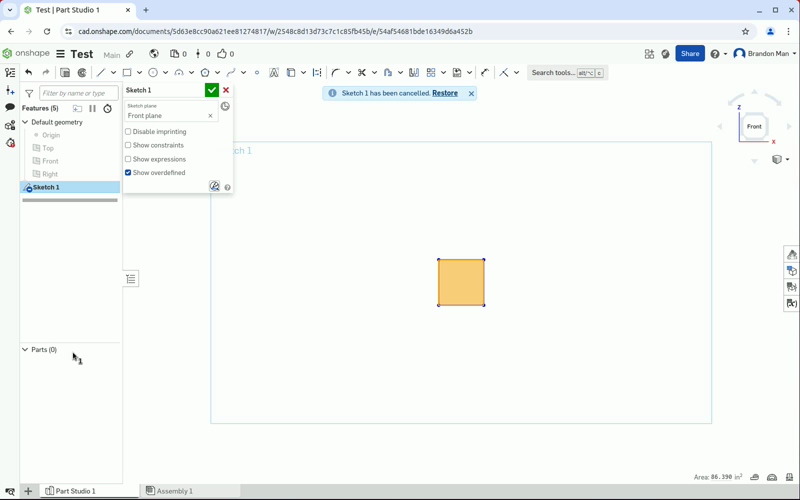
key(shift+e)
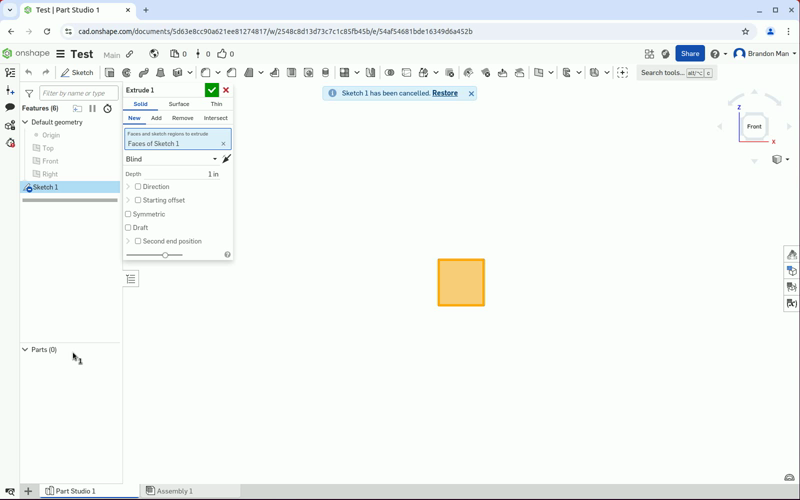
mouse_move(143, 106)
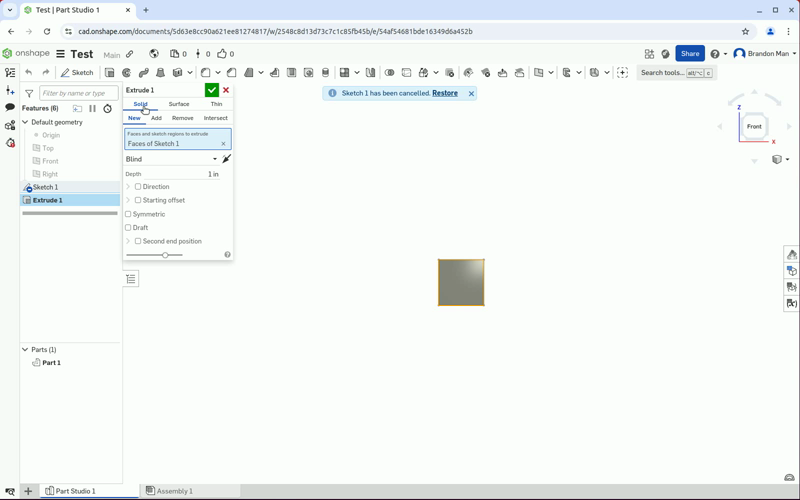
click(143, 106)
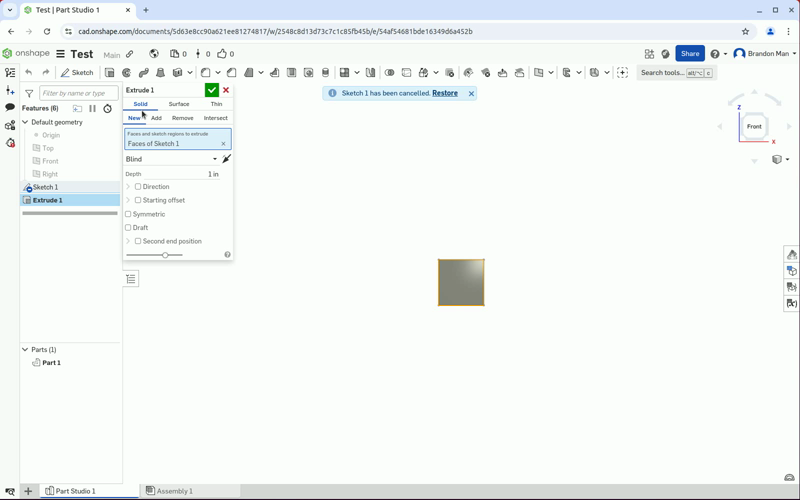
mouse_move(137, 120)
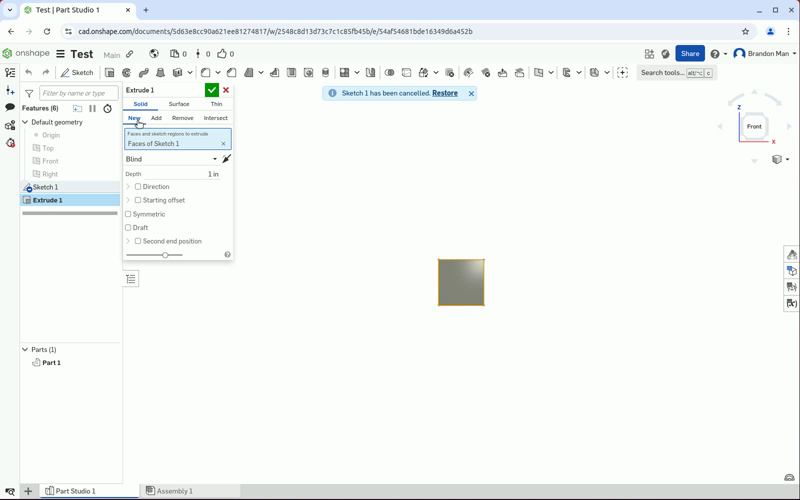
click(137, 120)
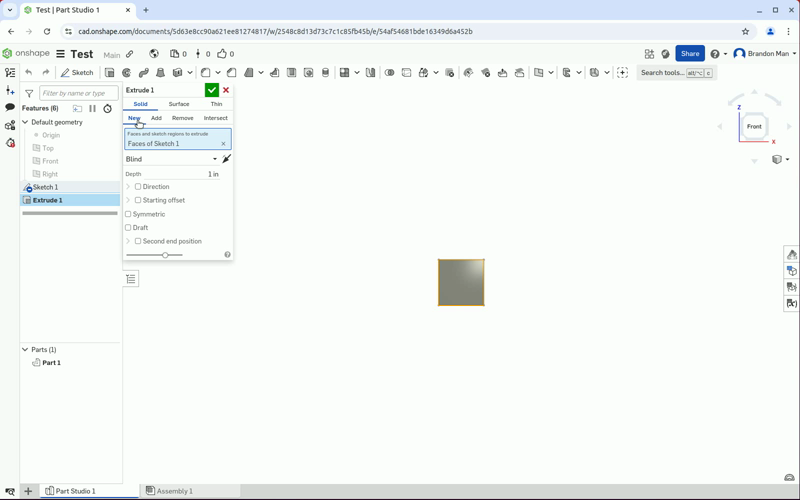
key(tab, 4)
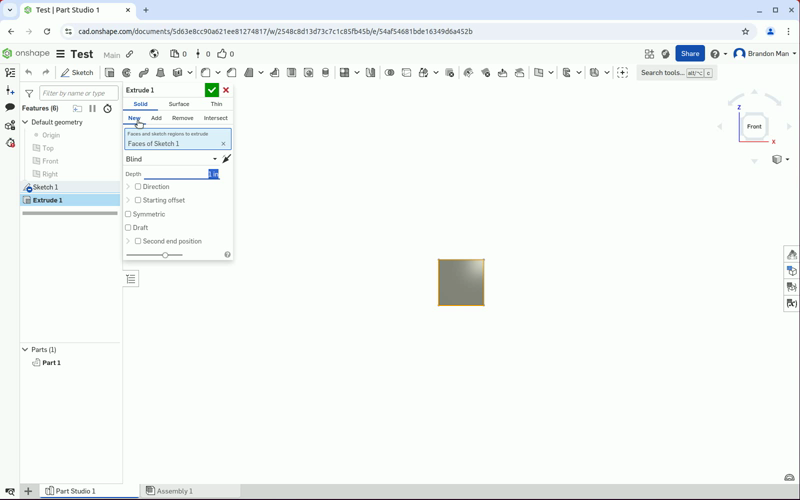
text(-23.108)
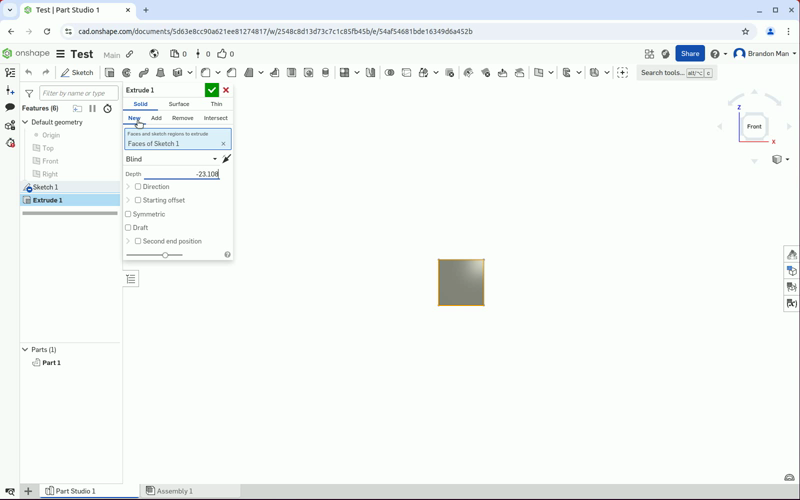
key(enter)
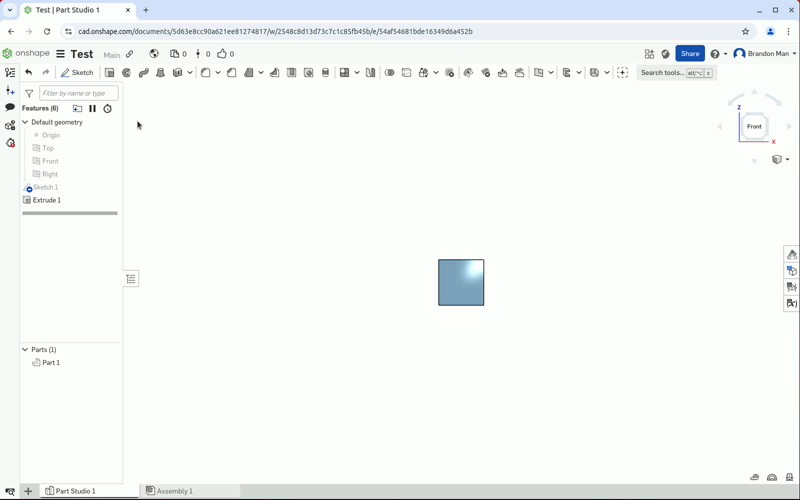
key(shift+h)
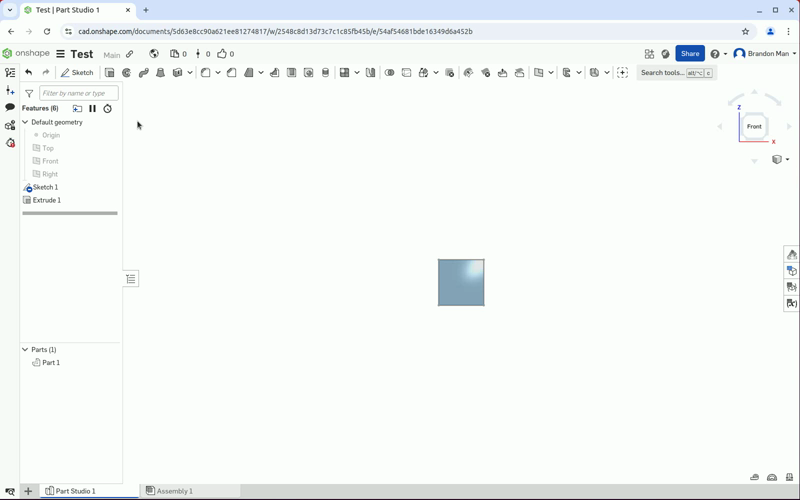
key(shift+h)
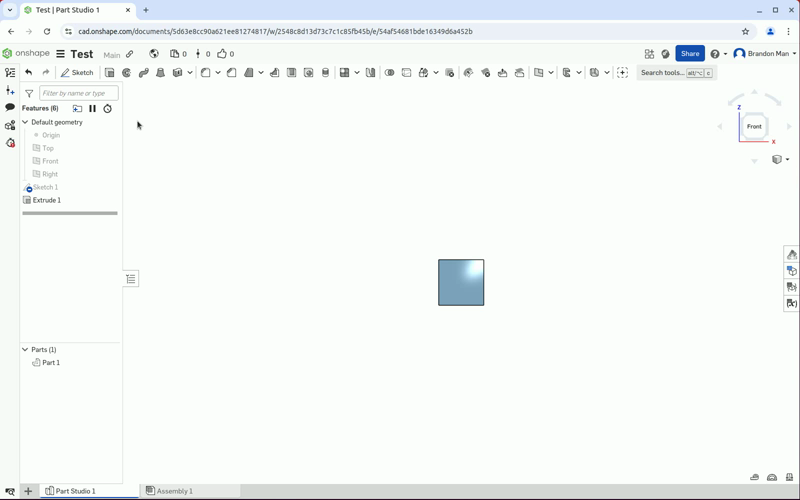
mouse_move(73, 189)
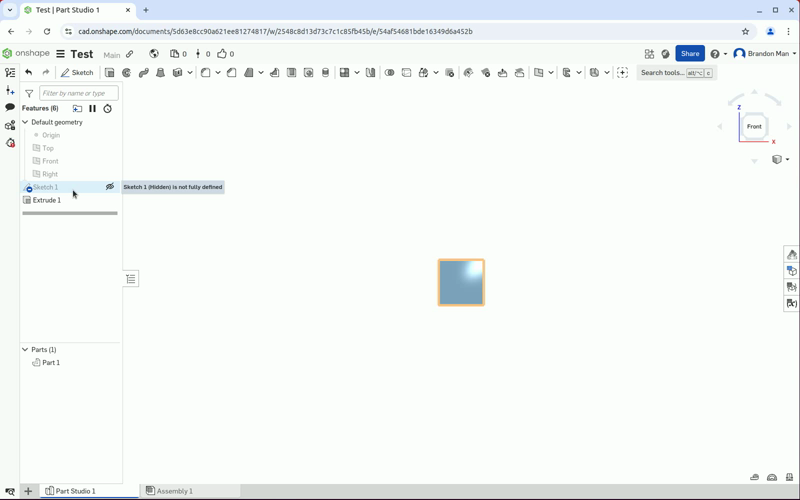
click(73, 189)
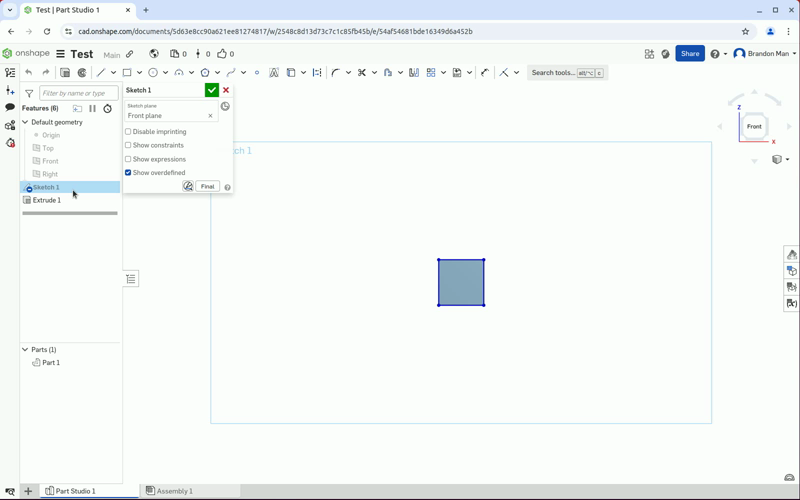
mouse_move(229, 92)
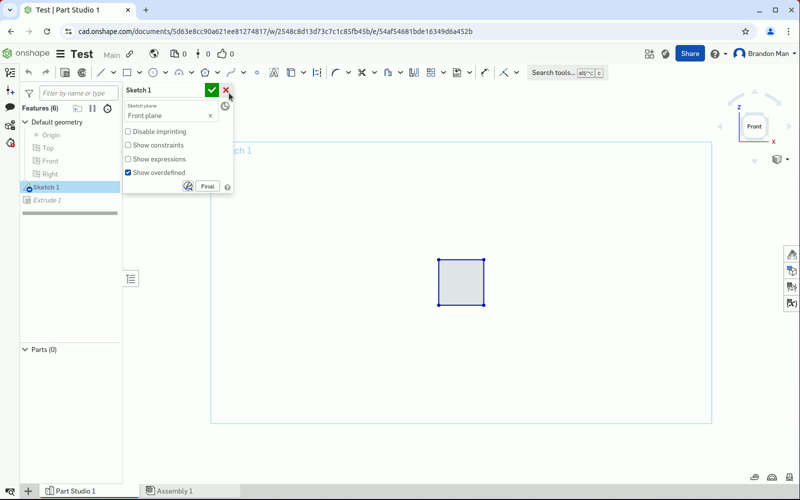
click(229, 92)
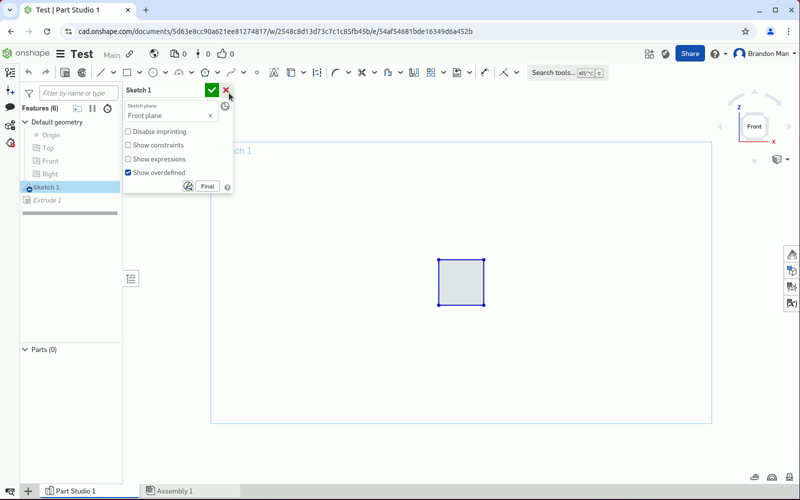
key(shift+s)
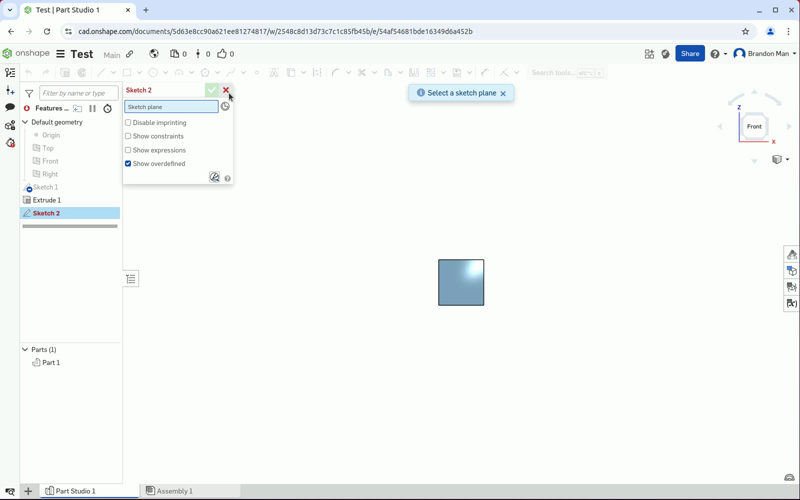
mouse_move(73, 163)
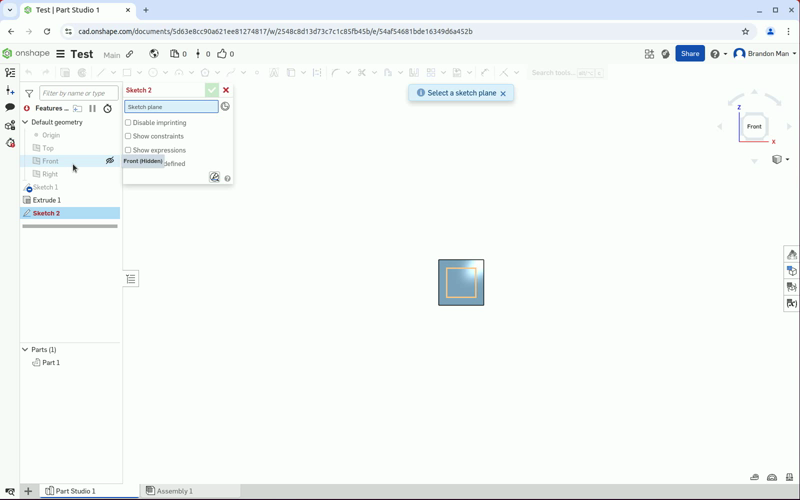
click(73, 163)
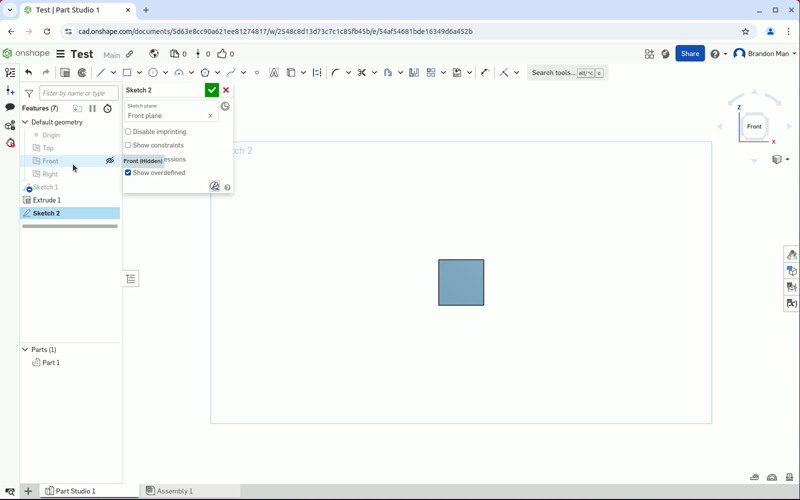
mouse_move(73, 352)
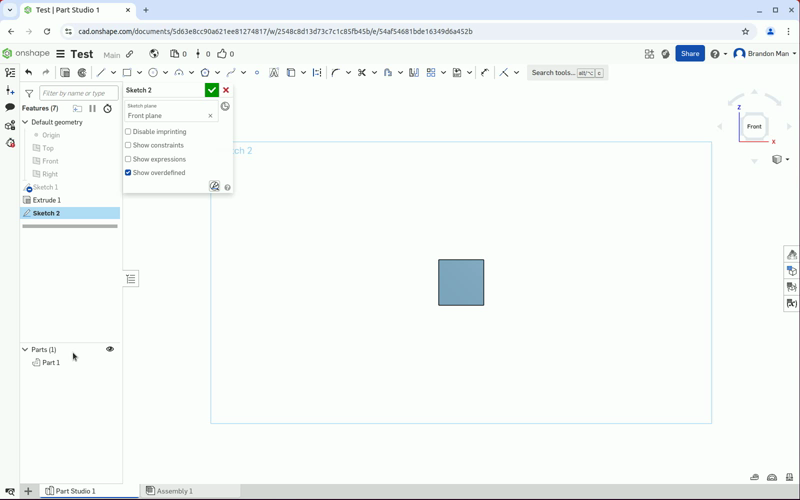
key(y)
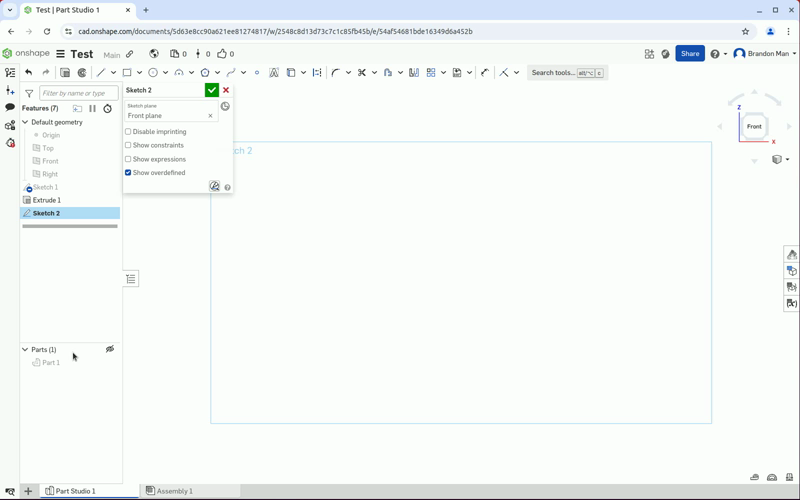
key(c)
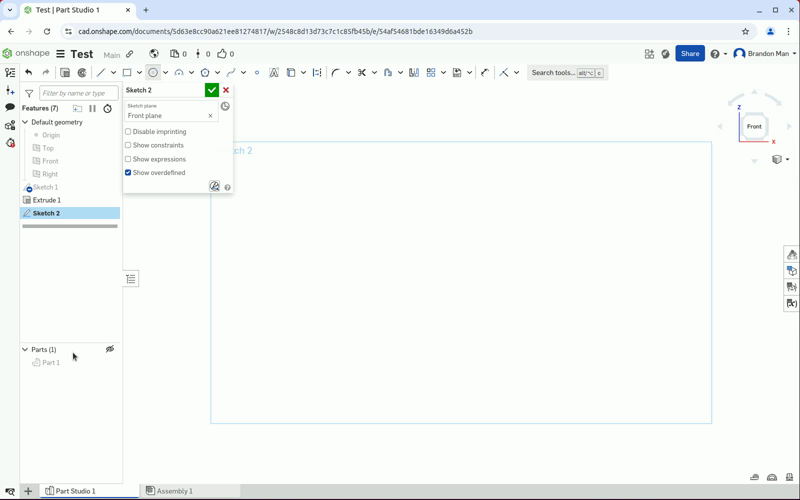
key_down(shift)
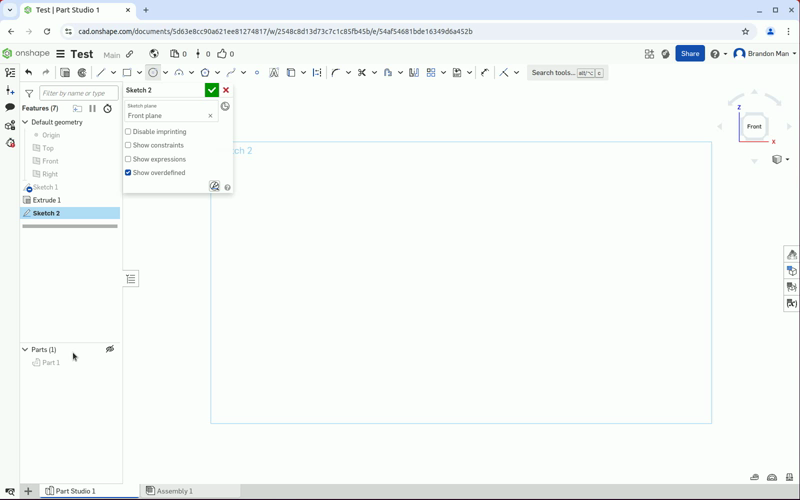
mouse_move(460, 282)
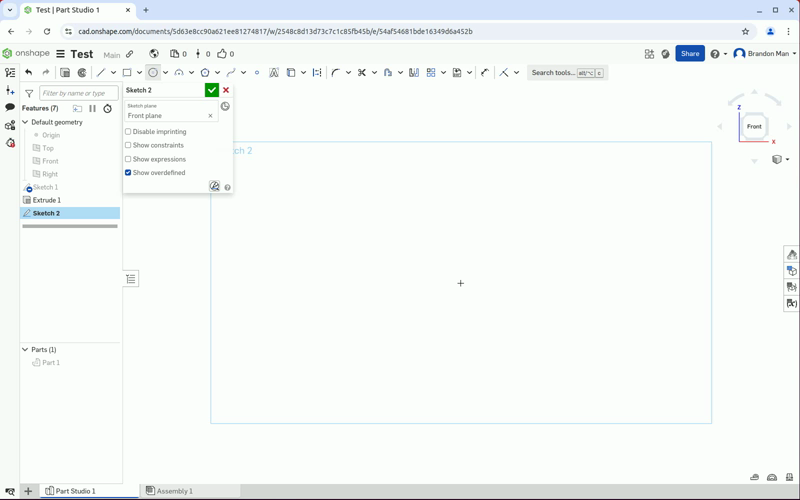
click(460, 282)
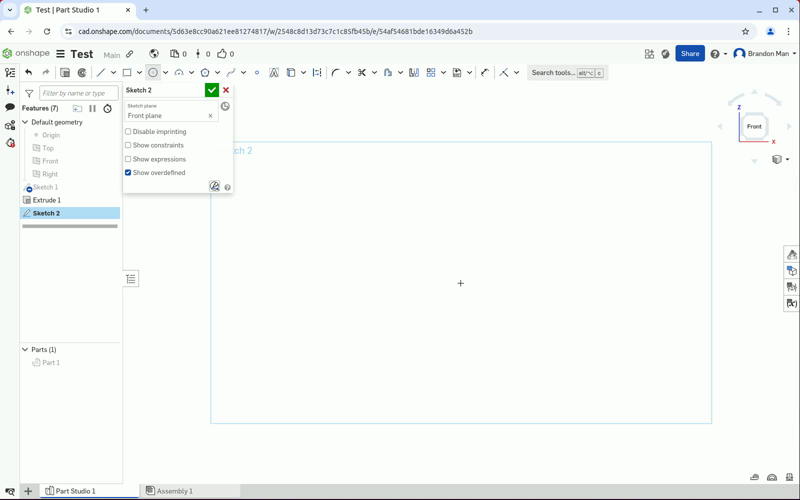
key_up(shift)
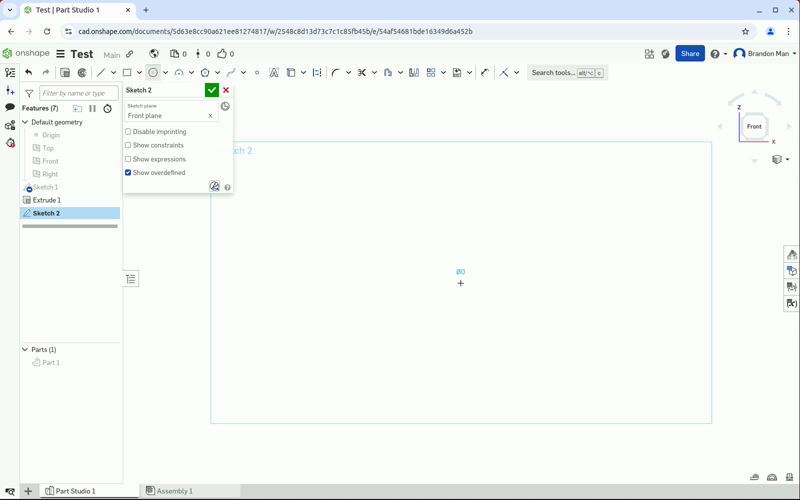
mouse_move(472, 282)
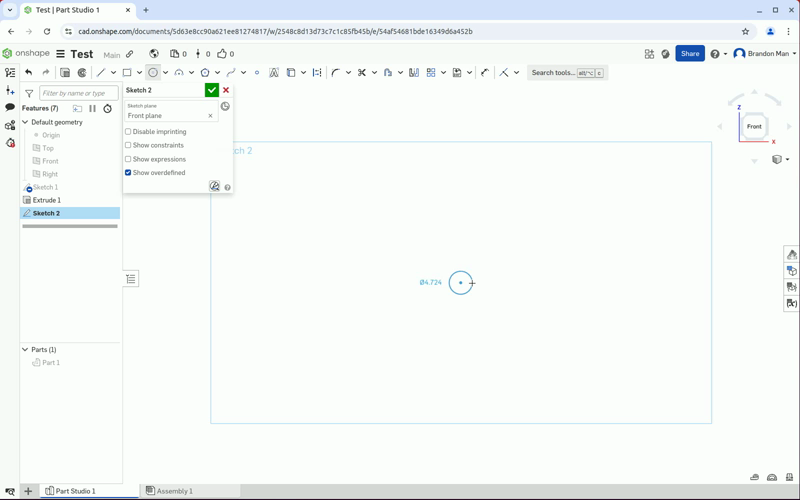
click(472, 282)
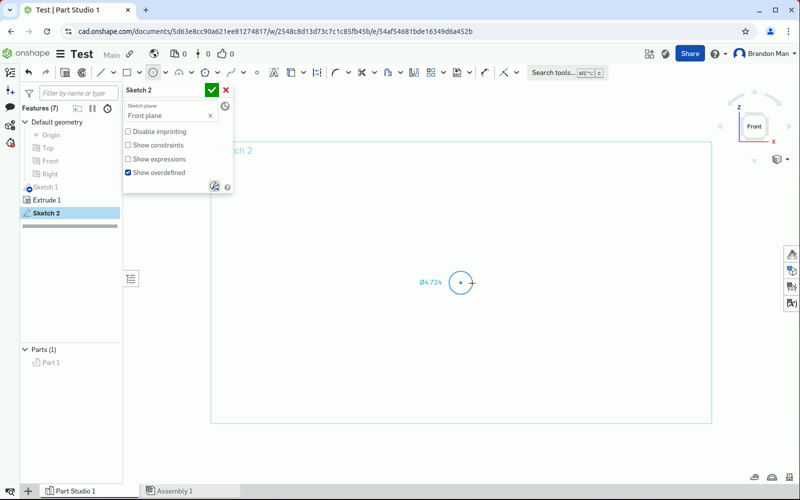
key(esc)
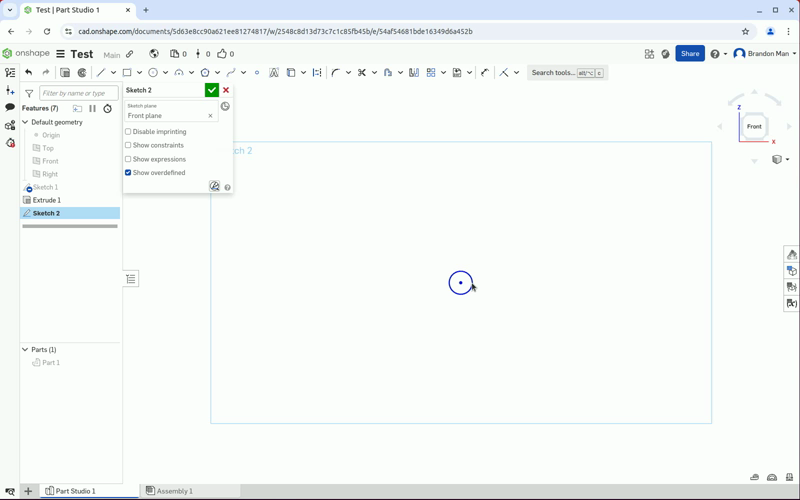
mouse_move(467, 283)
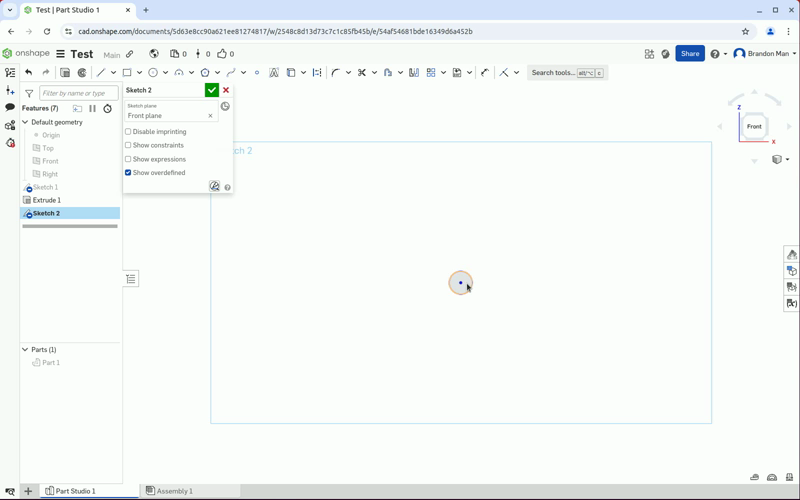
scroll(6)
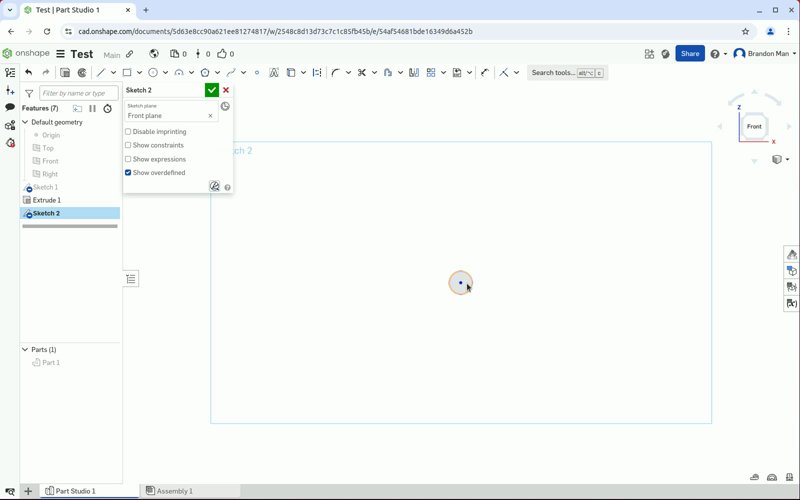
scroll(6)
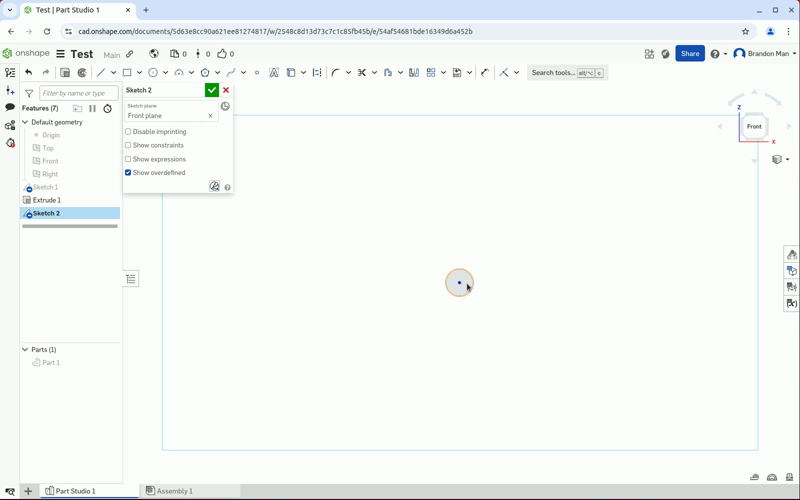
scroll(6)
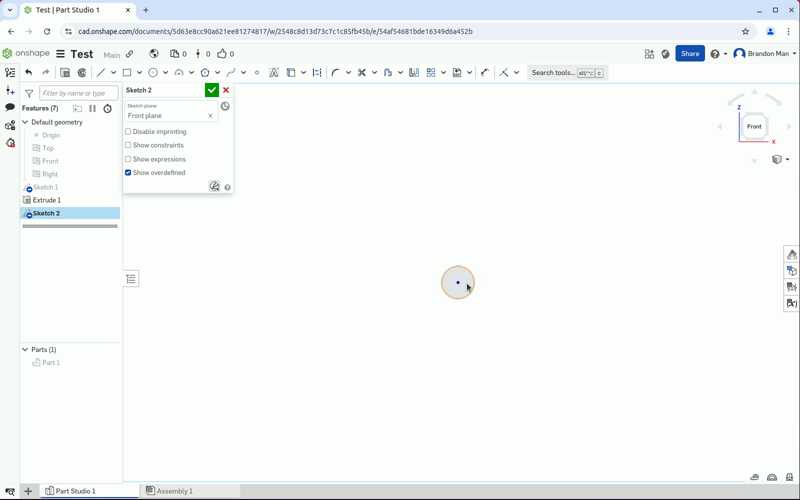
scroll(6)
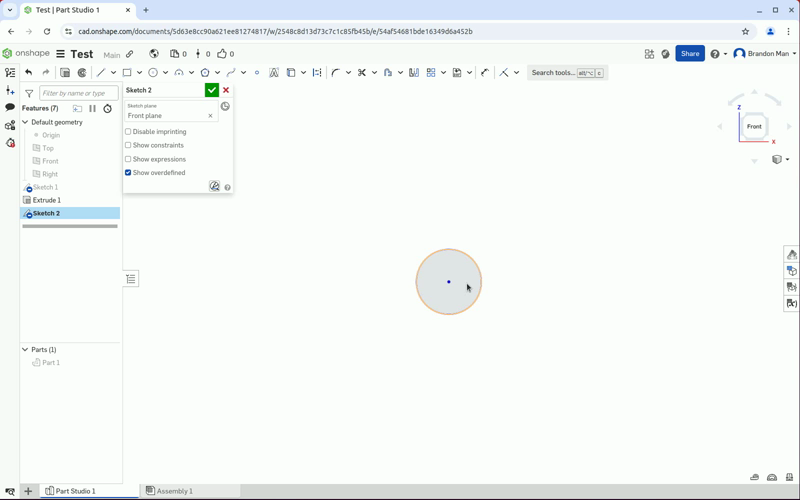
scroll(6)
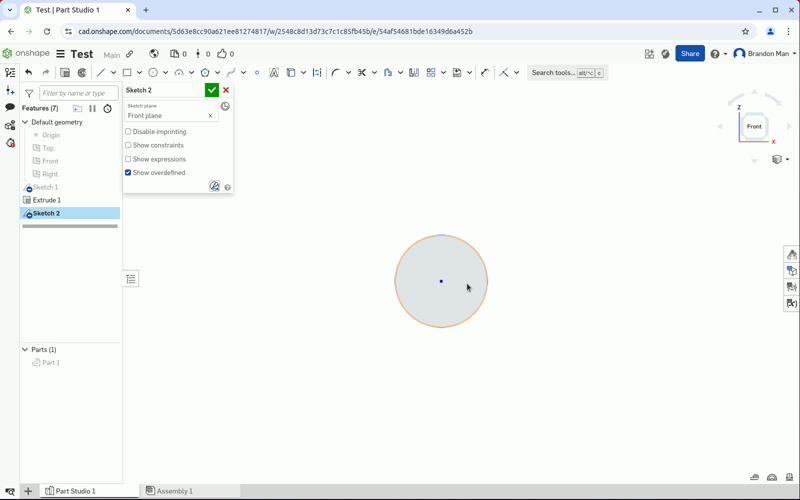
scroll(6)
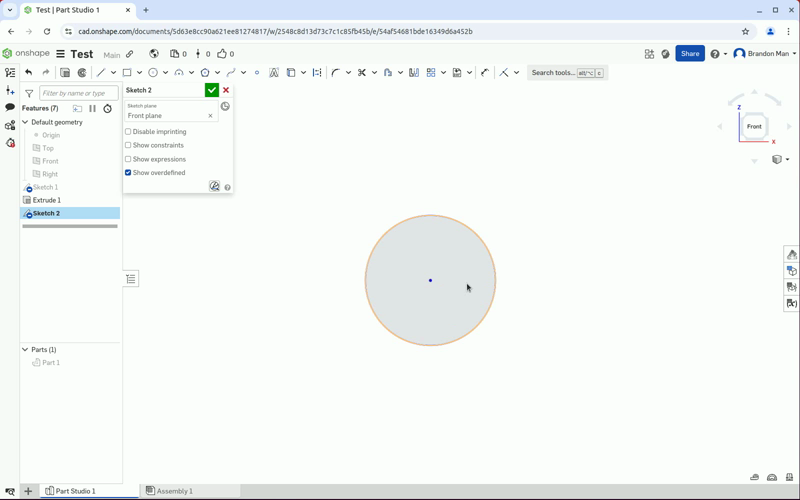
scroll(6)
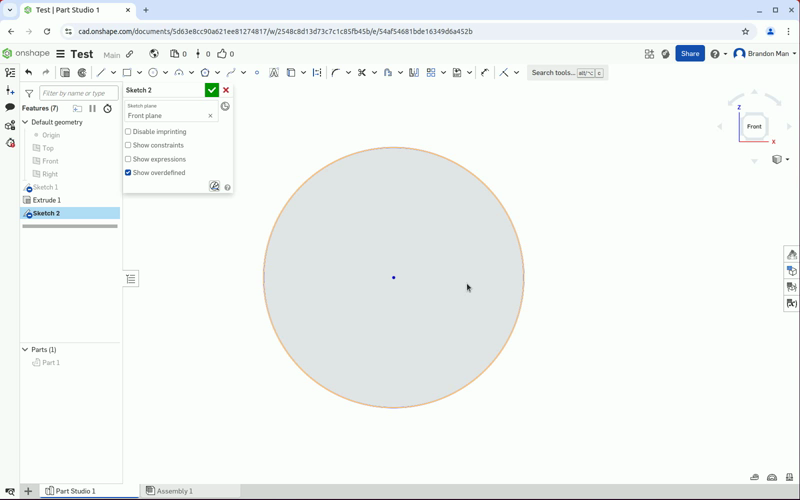
click(467, 283)
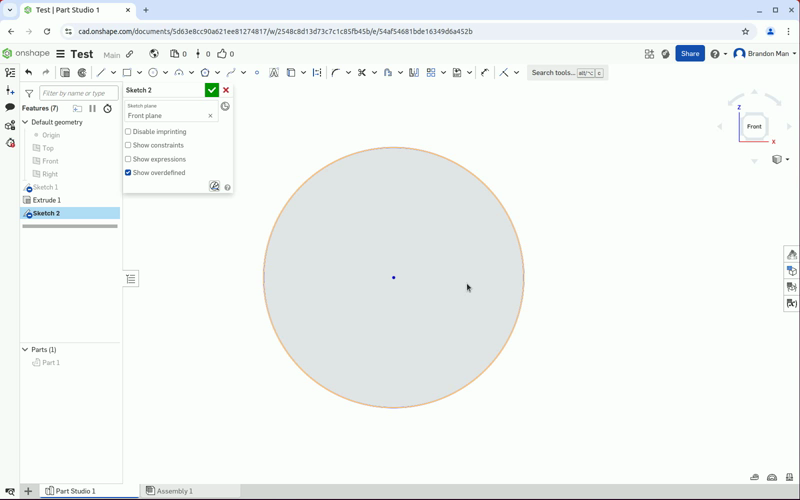
scroll(-6)
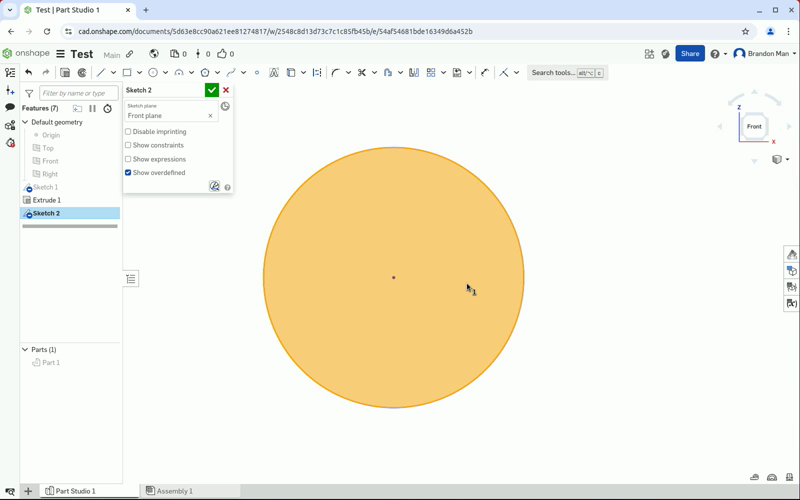
scroll(-6)
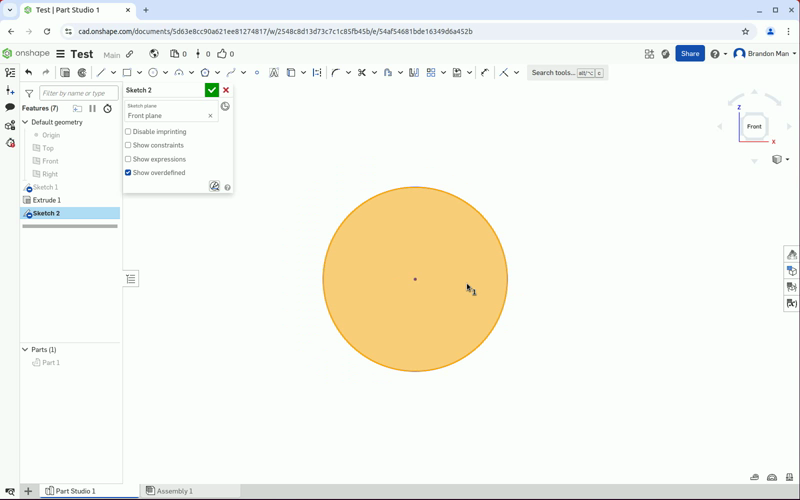
scroll(-6)
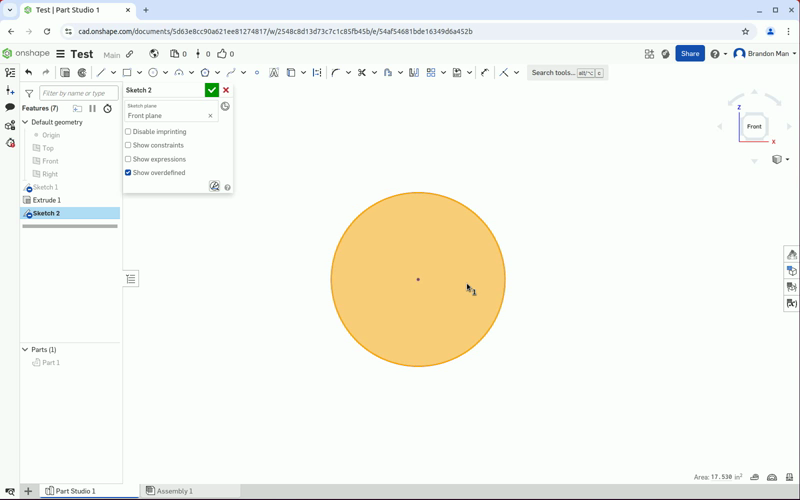
scroll(-6)
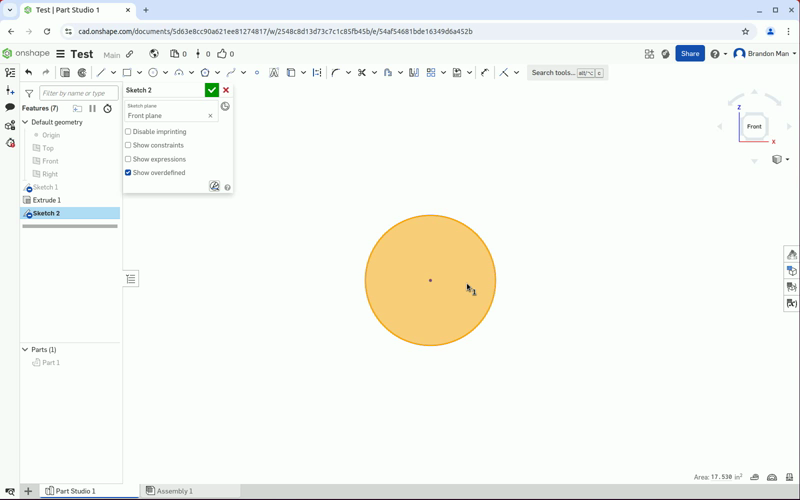
scroll(-6)
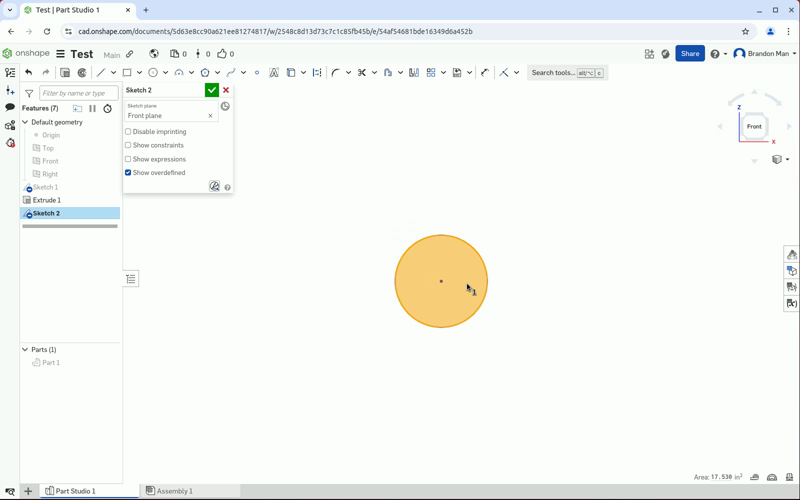
scroll(-6)
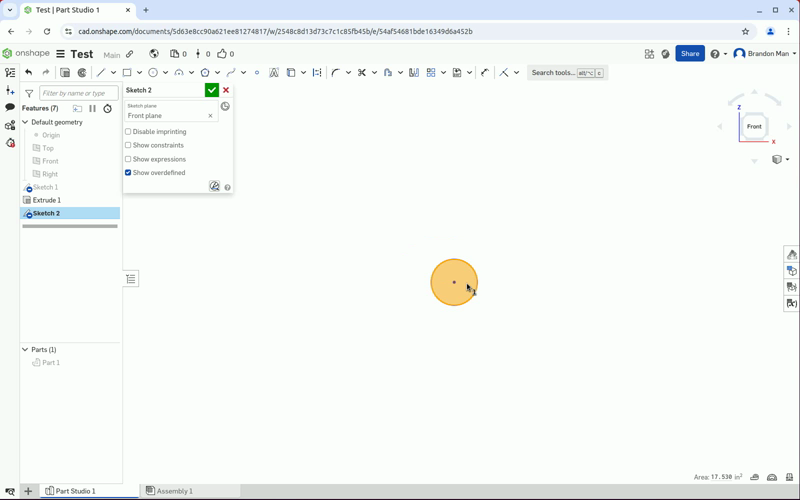
scroll(-6)
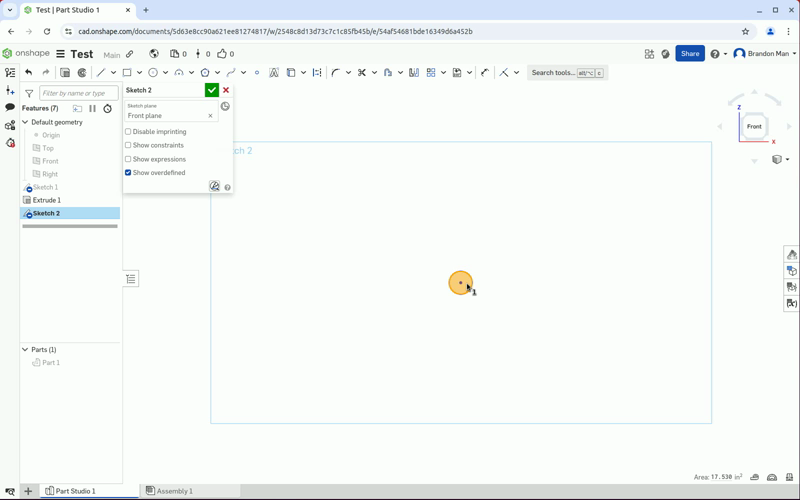
mouse_move(73, 352)
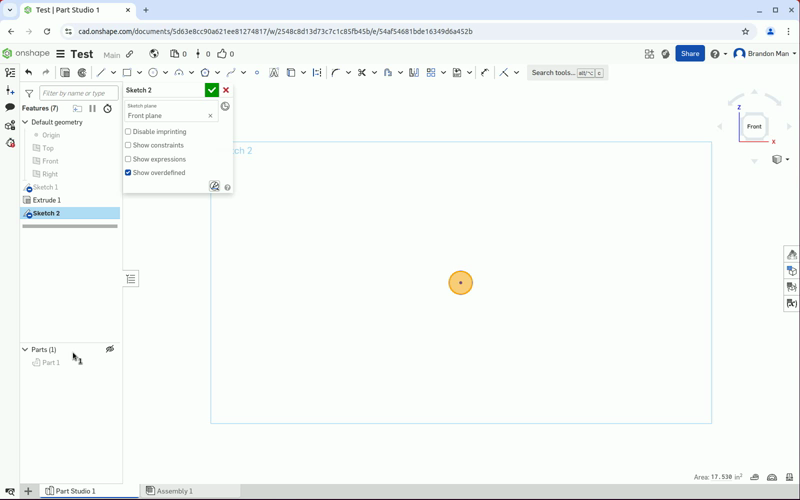
key(shift+y)
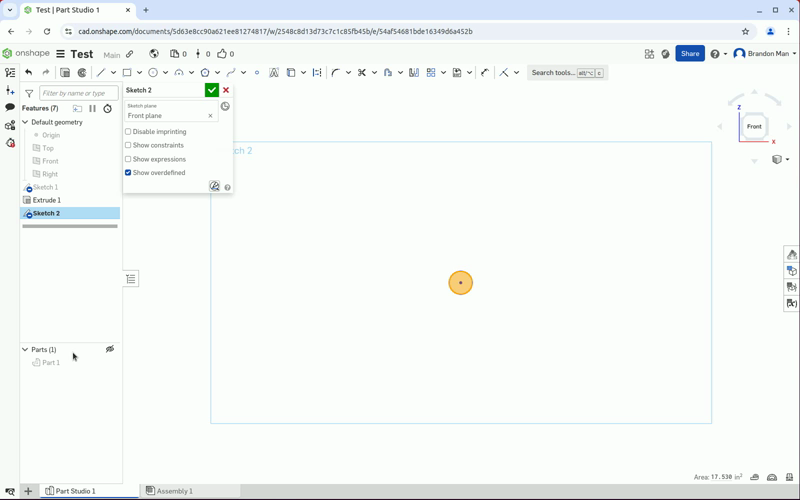
key(shift+e)
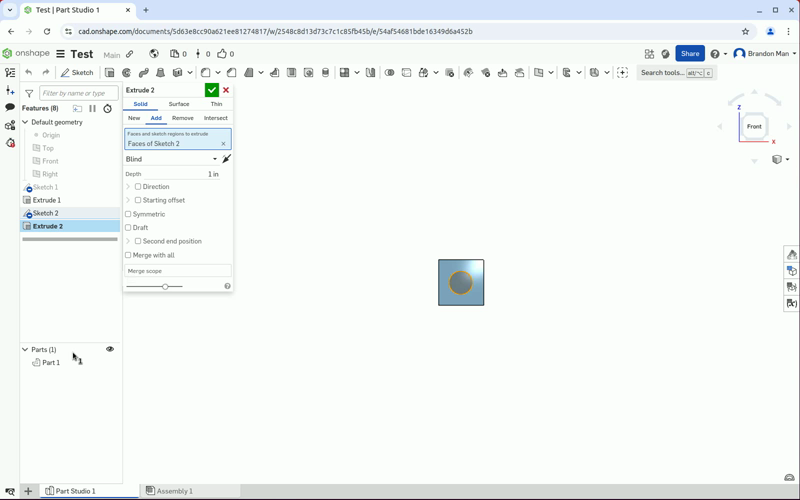
mouse_move(143, 106)
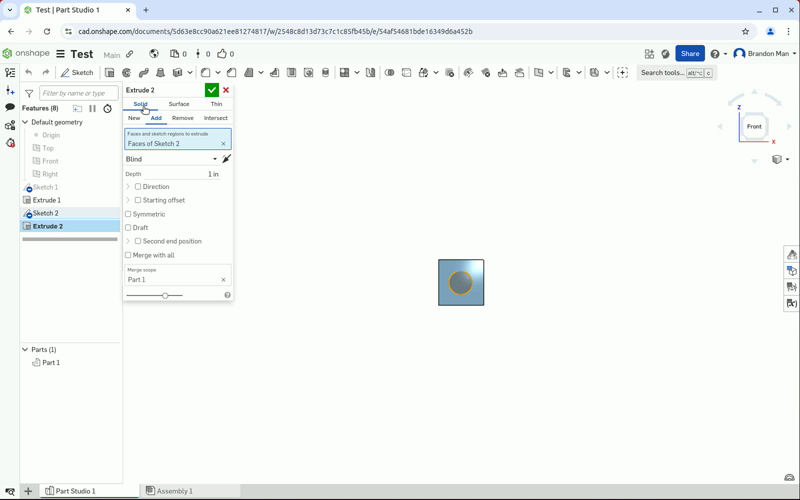
click(143, 106)
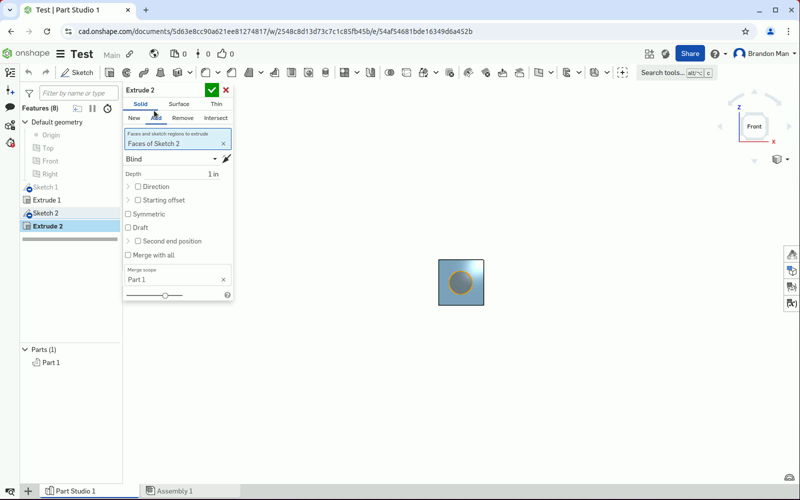
mouse_move(186, 120)
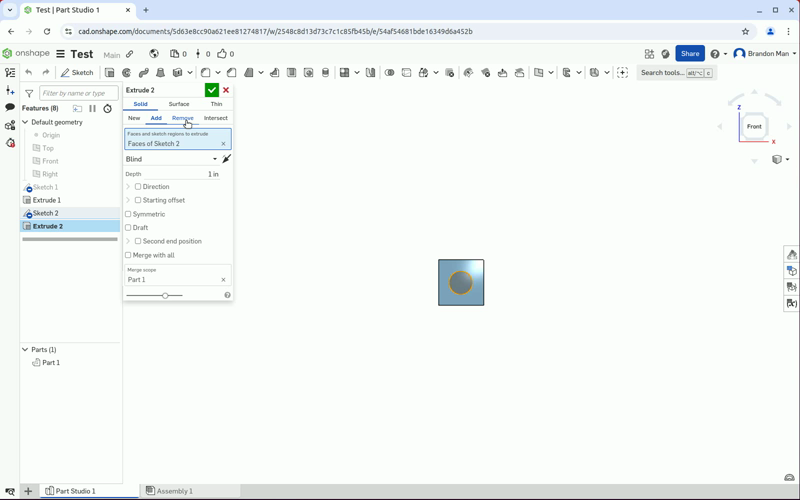
click(186, 120)
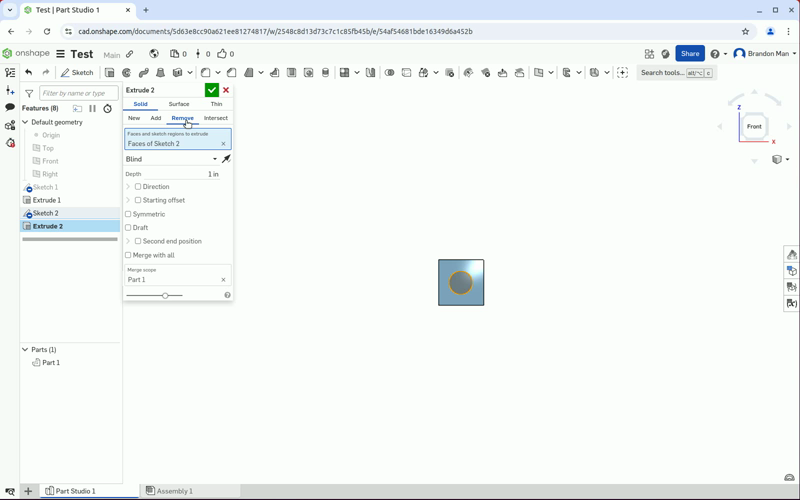
key(tab, 4)
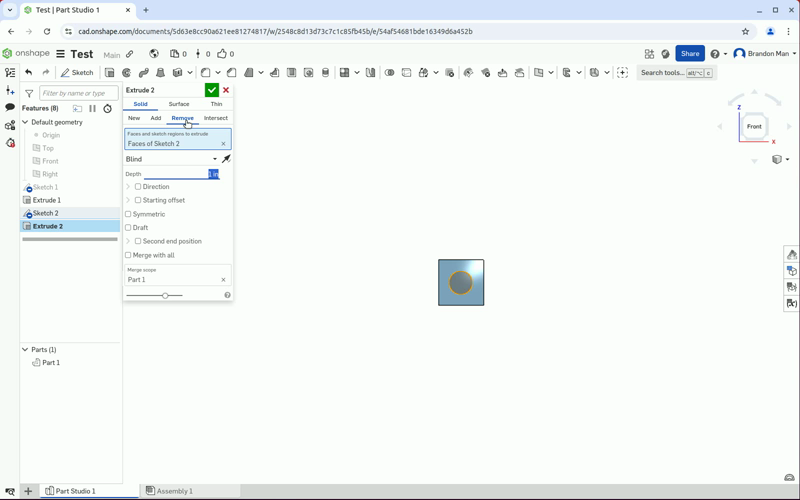
text(9.147)
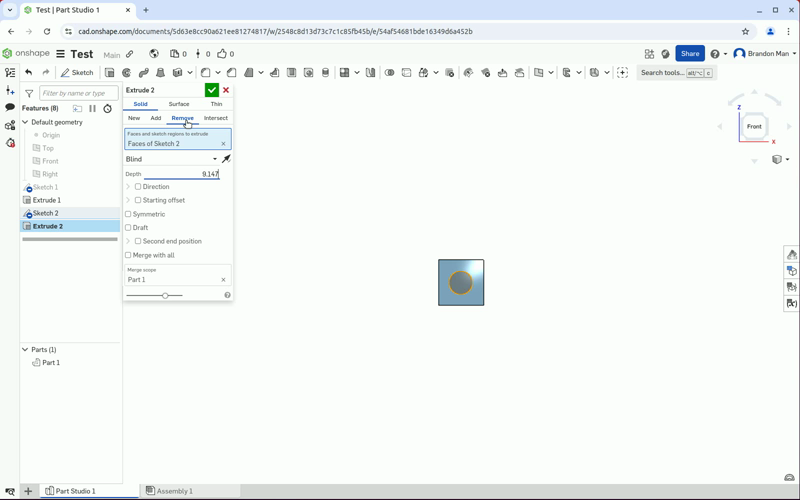
key(tab, 6)
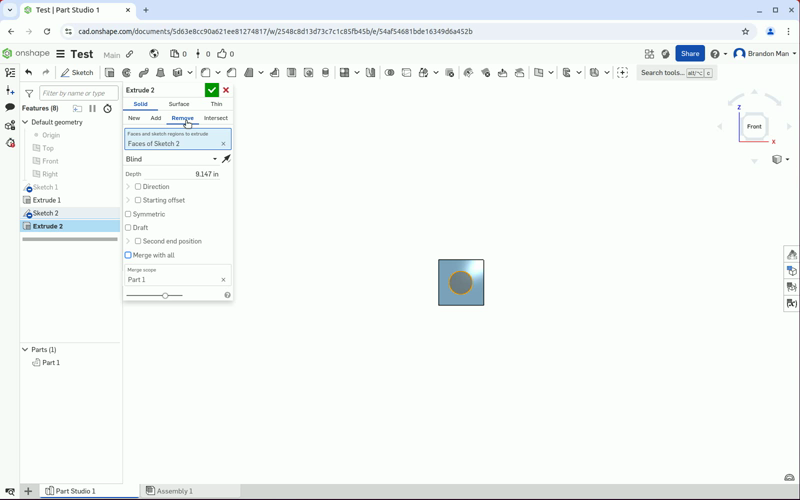
key(space)
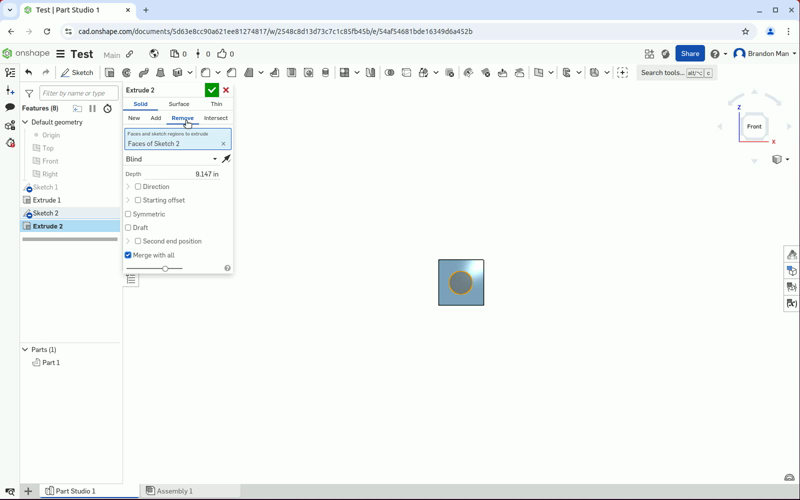
key(enter)
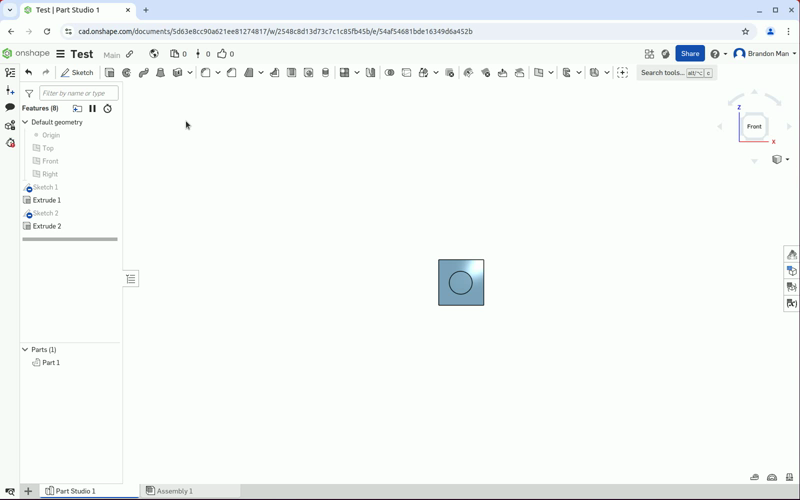
key(shift+h)
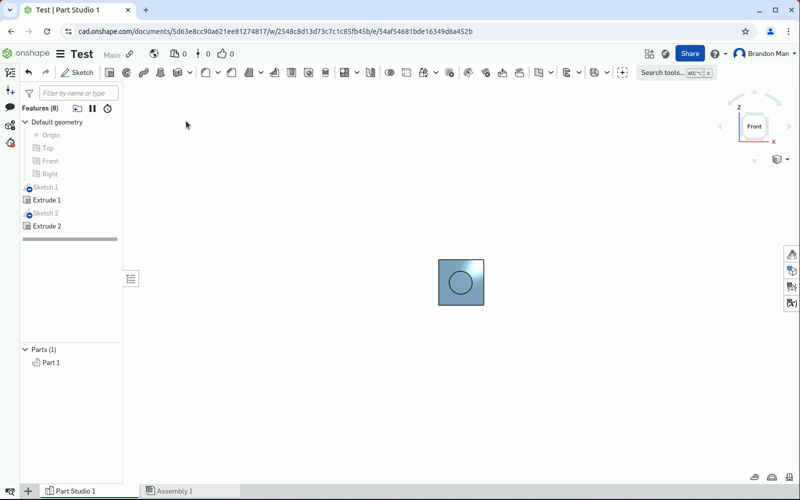
key(shift+h)
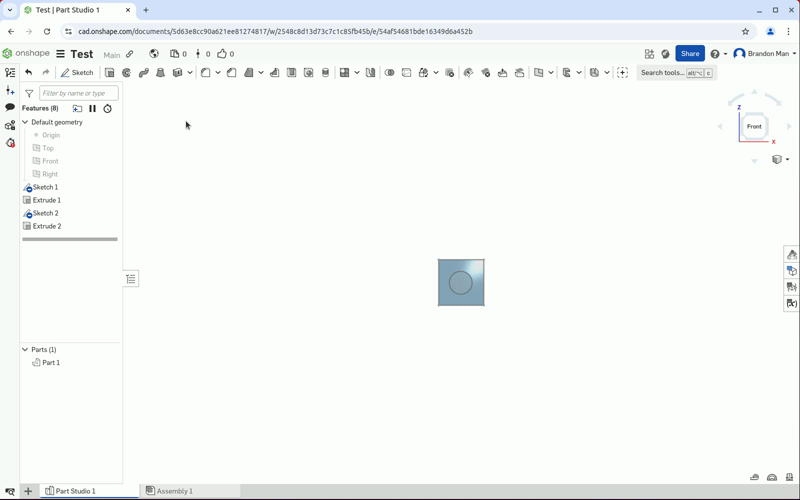
key(shift+7)
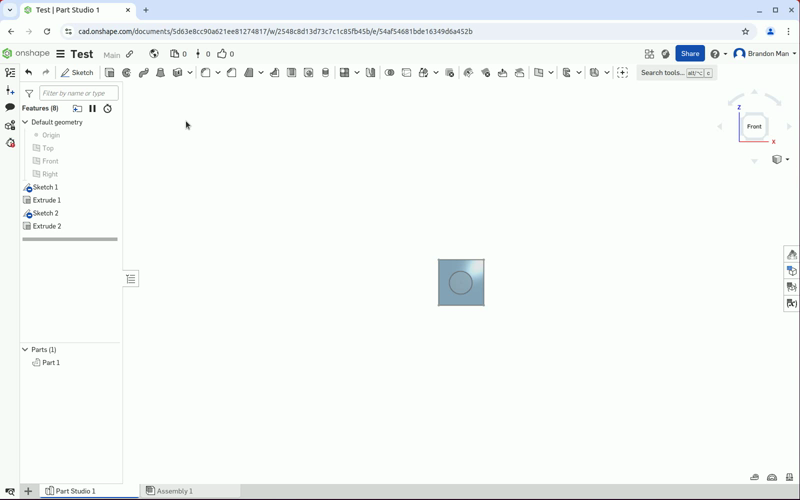
key(left, 2)
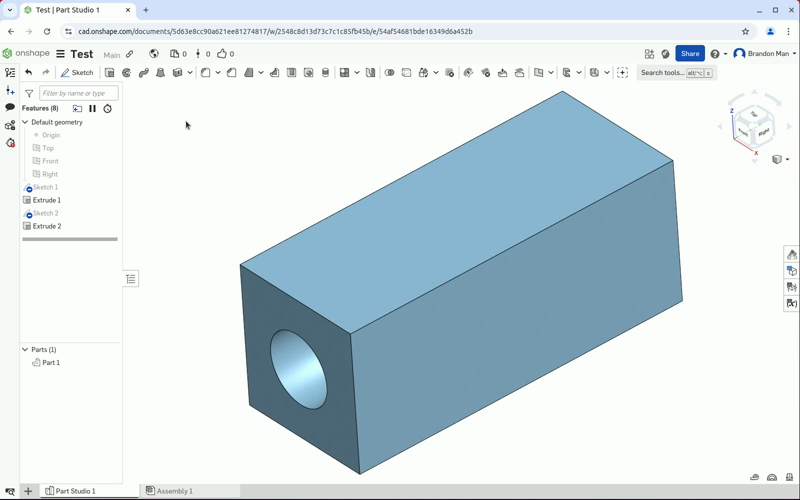
key(down, 2)
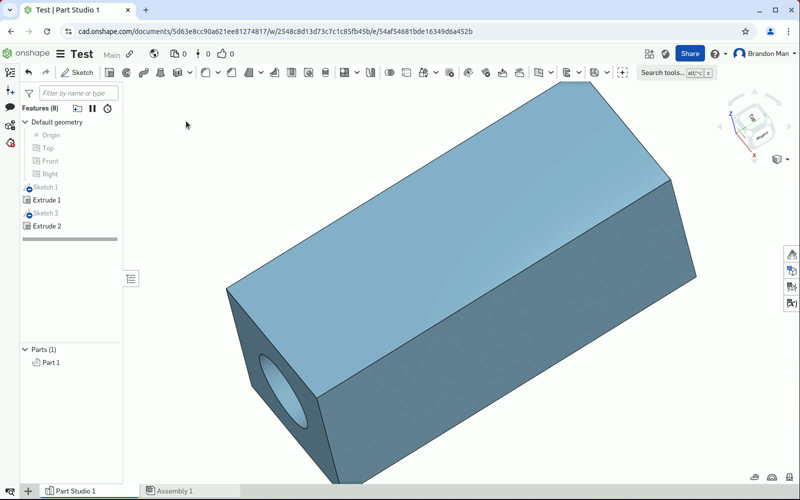
key(up, 2)
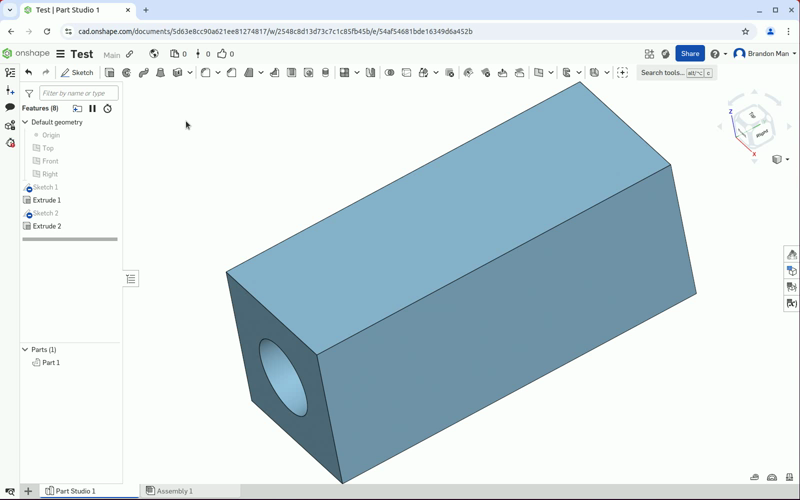
key(right, 2)
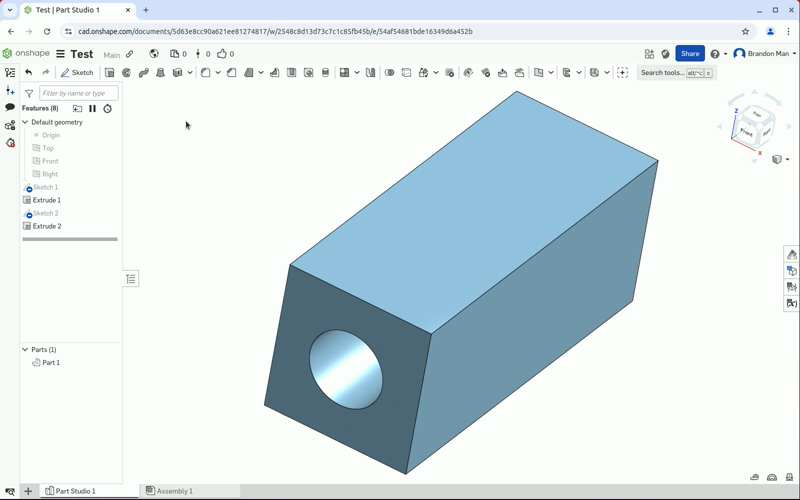
mouse_move(73, 189)
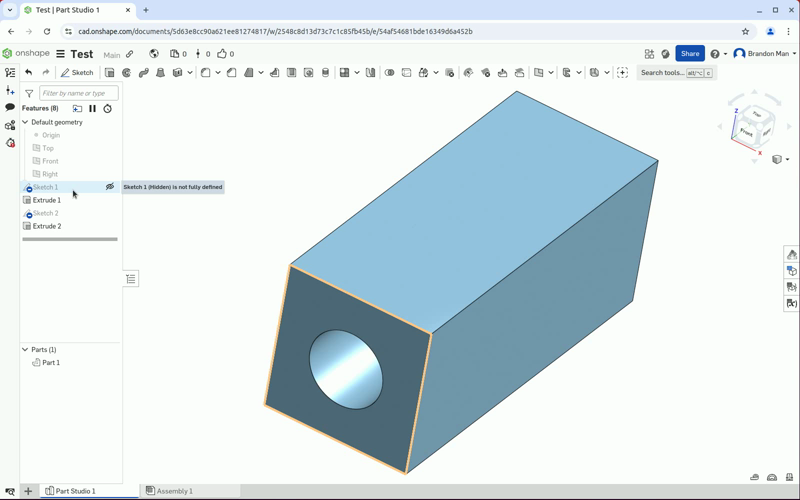
click(73, 189)